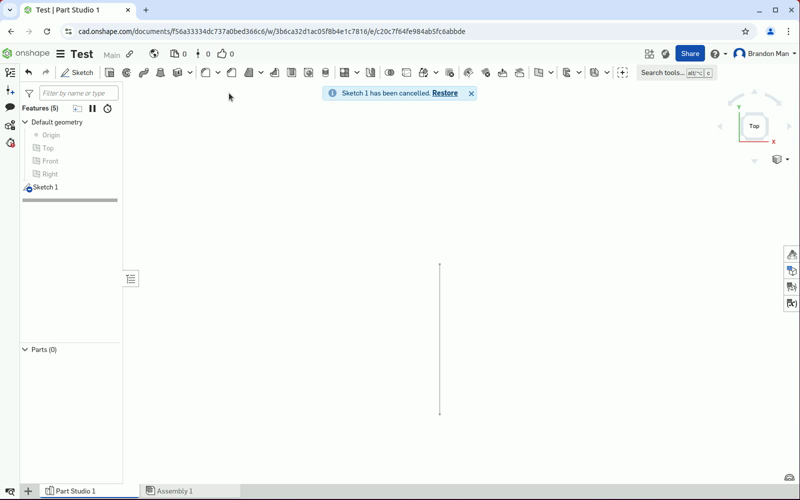
key(shift+h)
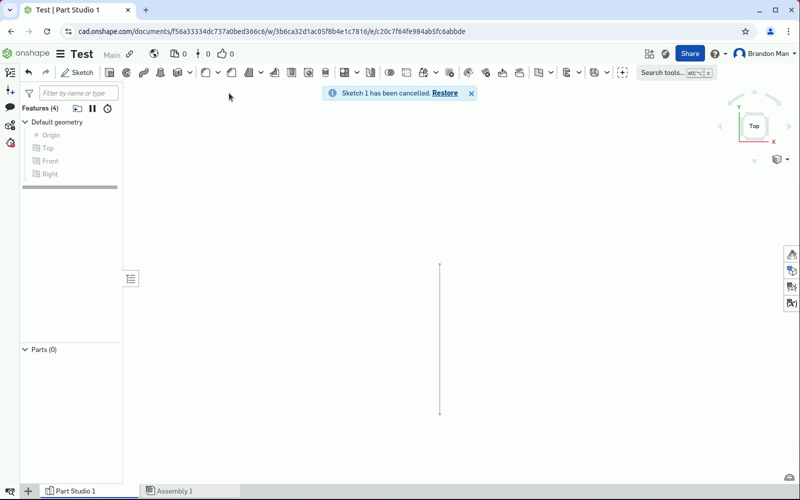
key(shift+s)
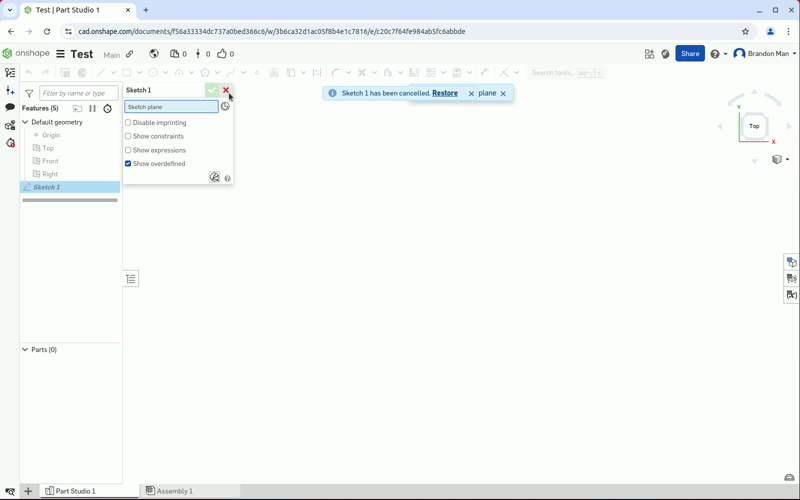
mouse_move(73, 150)
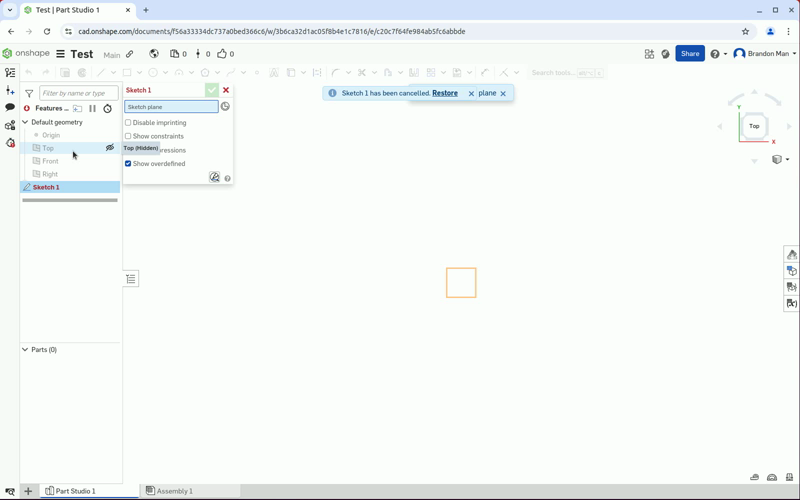
click(73, 150)
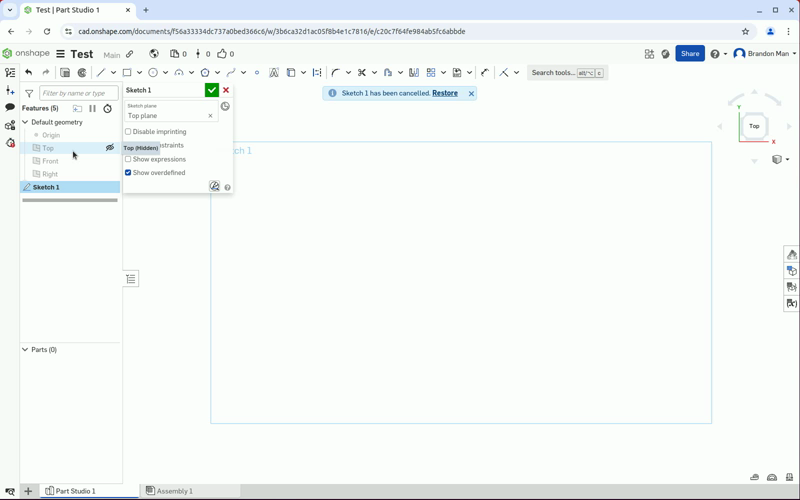
mouse_move(73, 352)
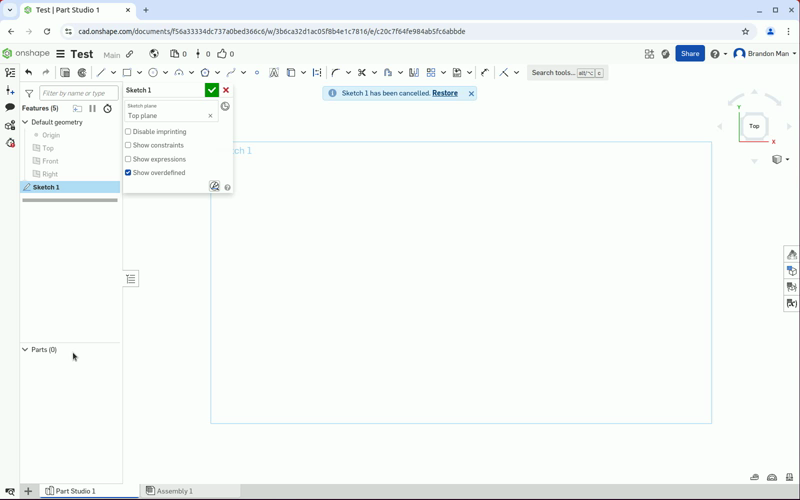
key(y)
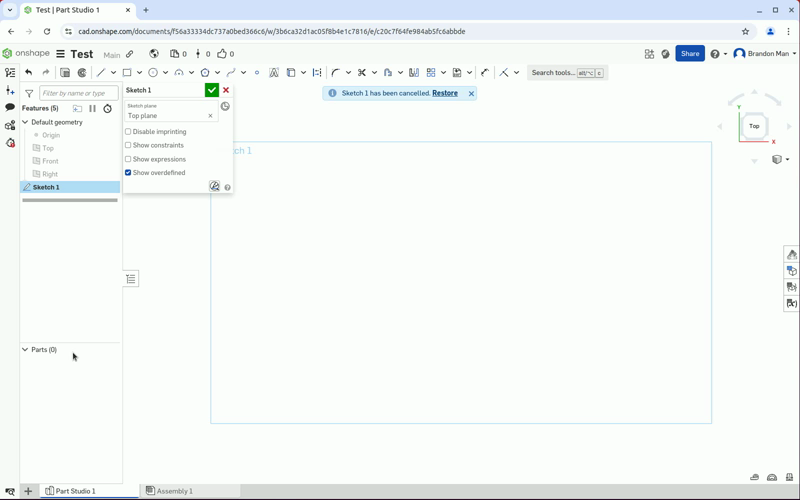
key(c)
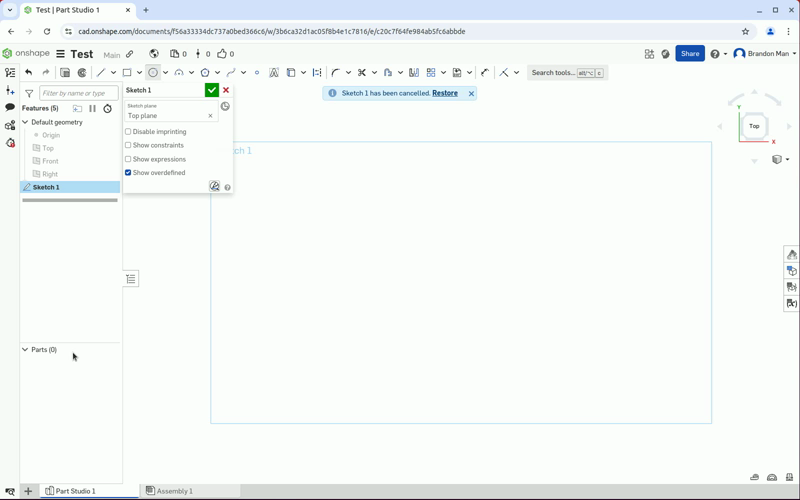
key_down(shift)
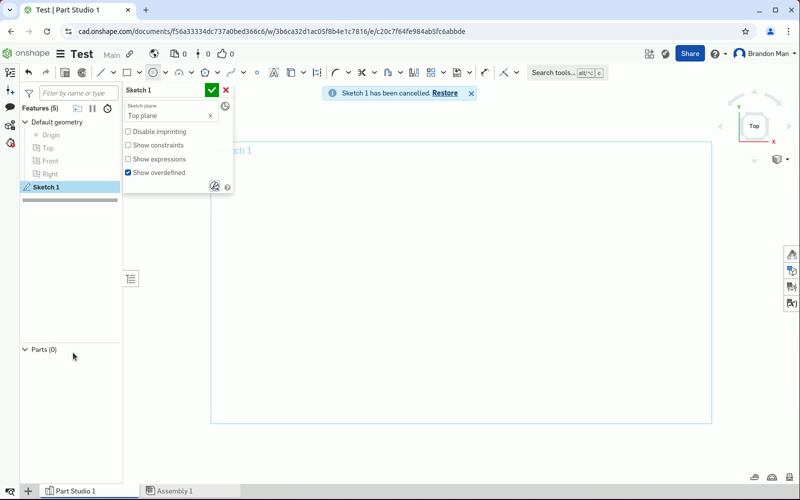
mouse_move(461, 282)
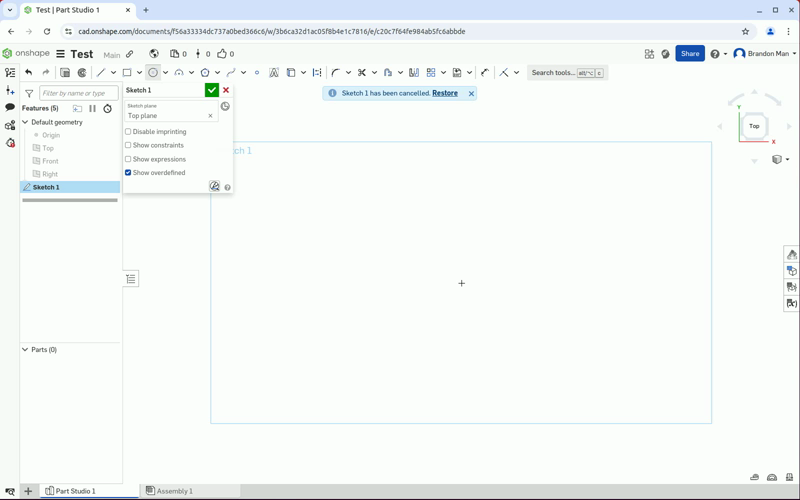
click(461, 282)
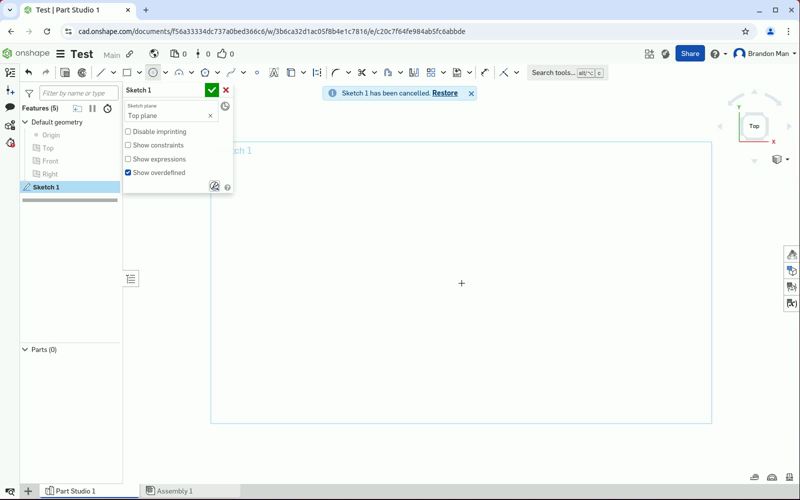
key_up(shift)
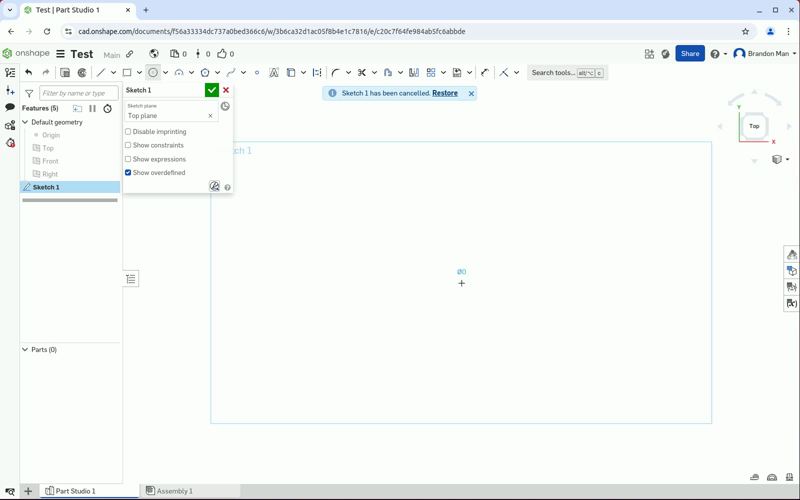
mouse_move(476, 282)
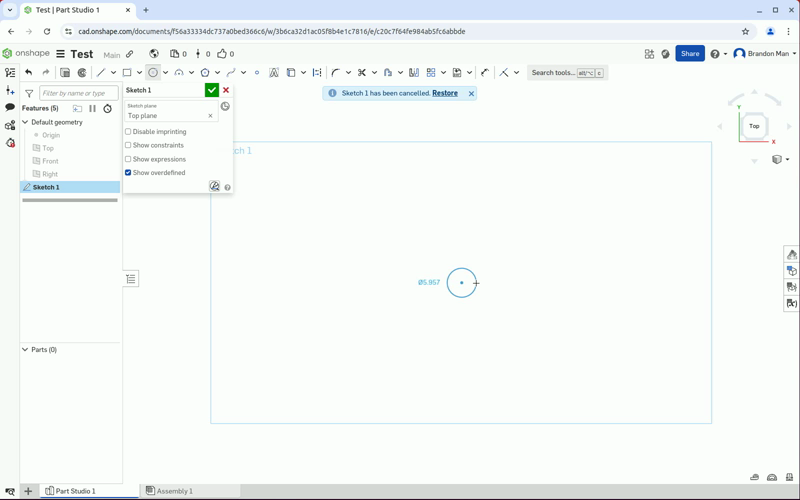
click(476, 282)
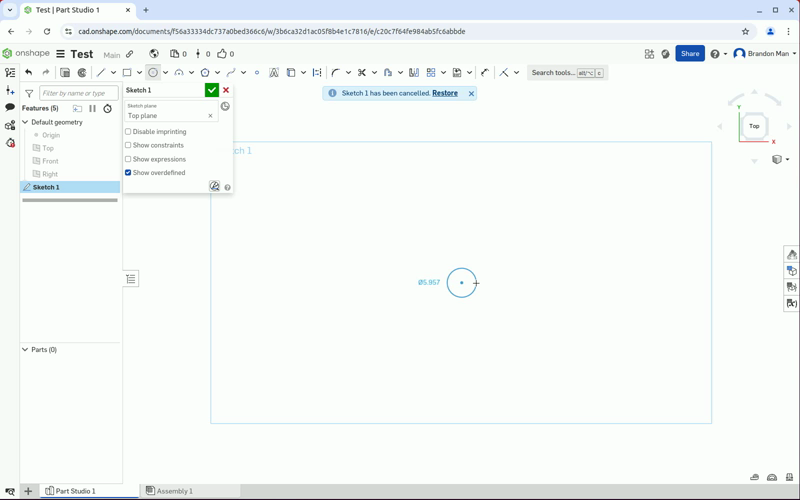
key(esc)
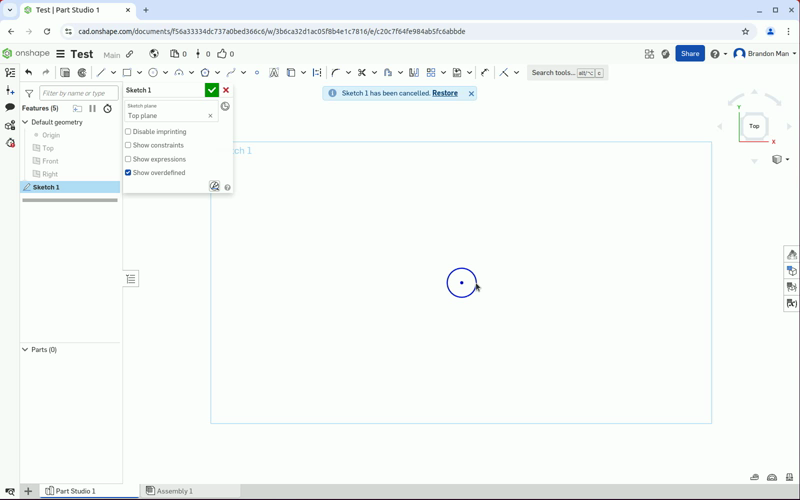
key(c)
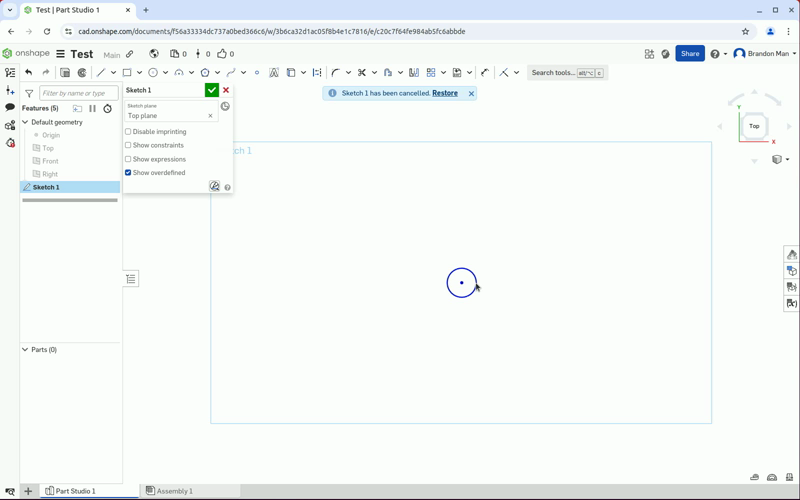
key_down(shift)
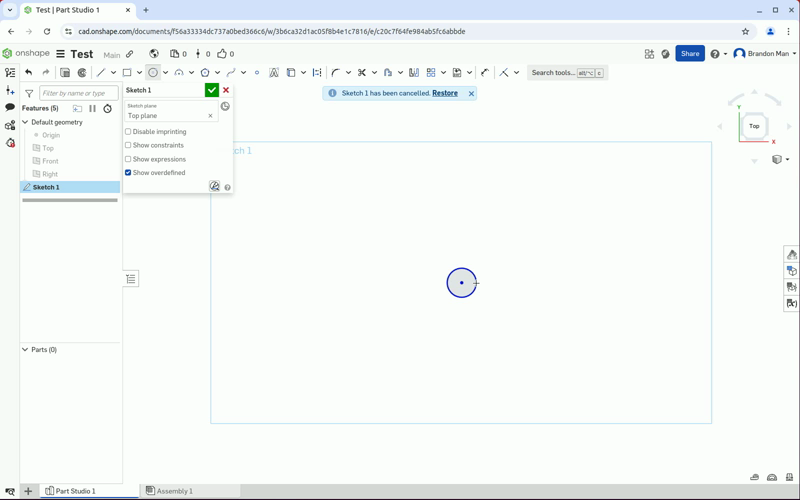
mouse_move(461, 282)
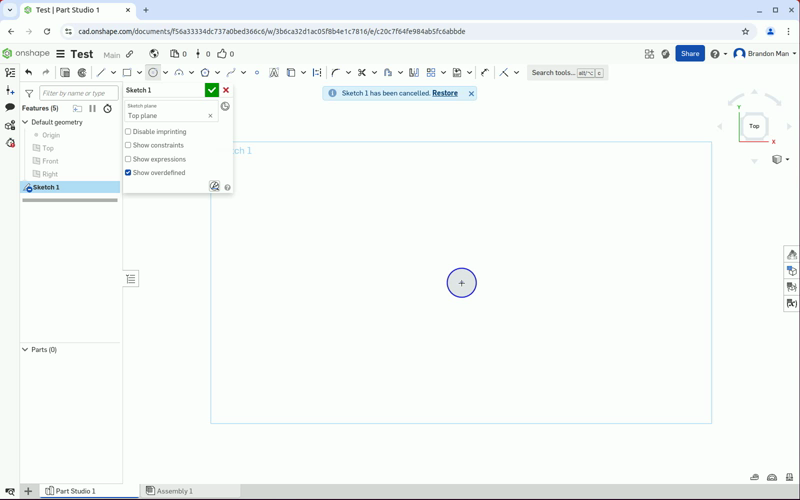
click(461, 282)
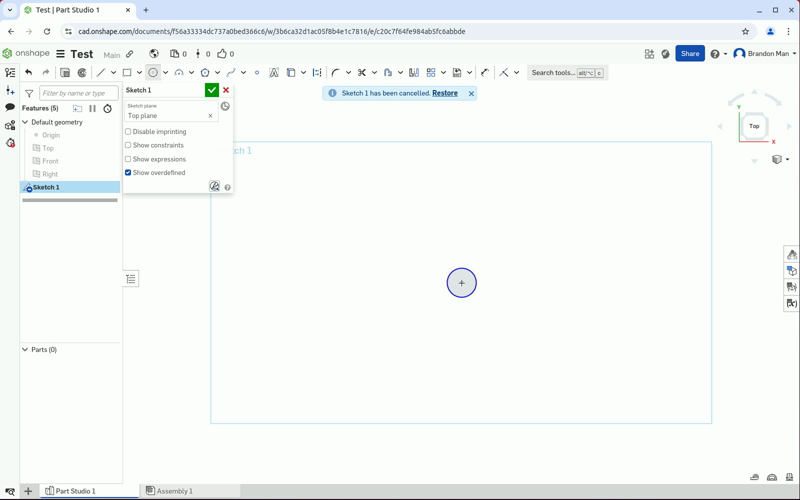
key_up(shift)
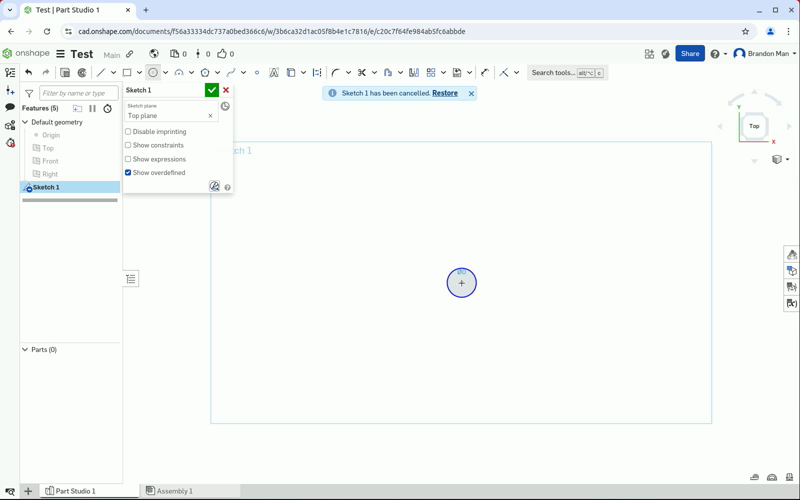
mouse_move(466, 282)
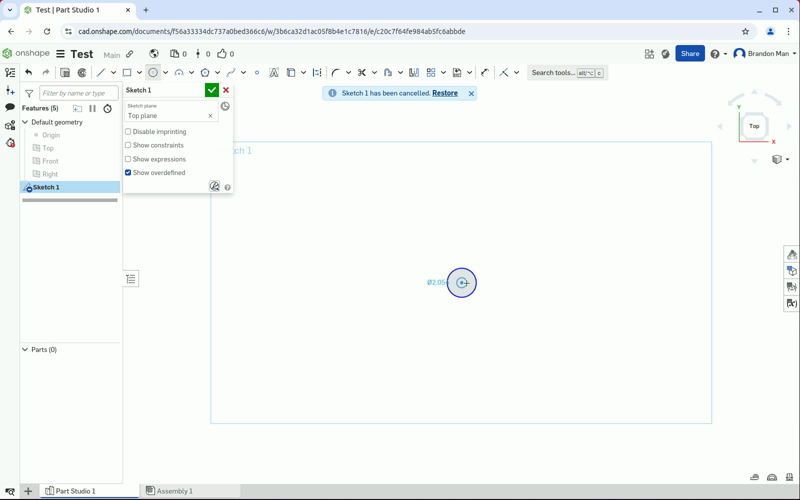
click(466, 282)
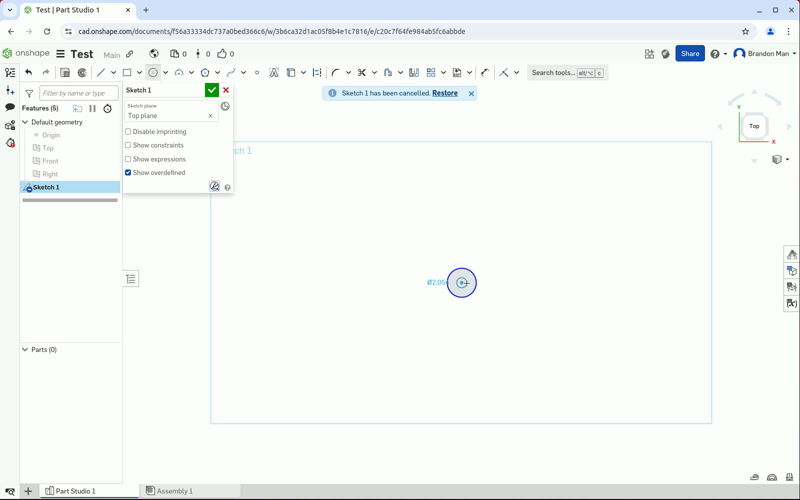
key(esc)
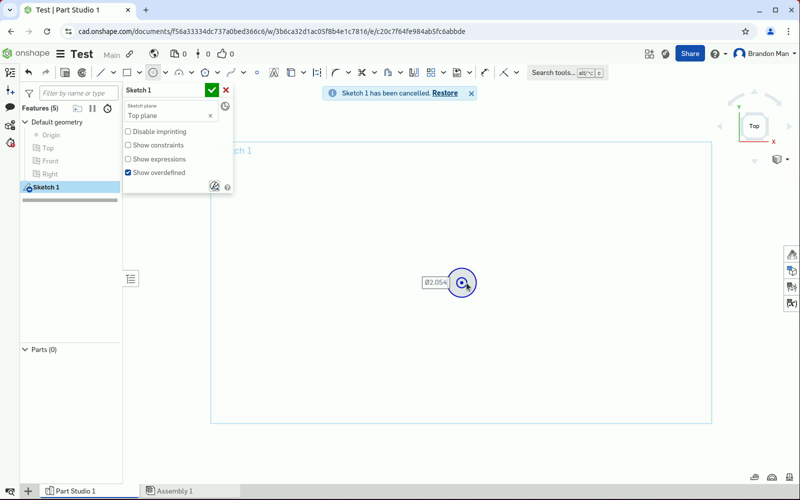
mouse_move(473, 288)
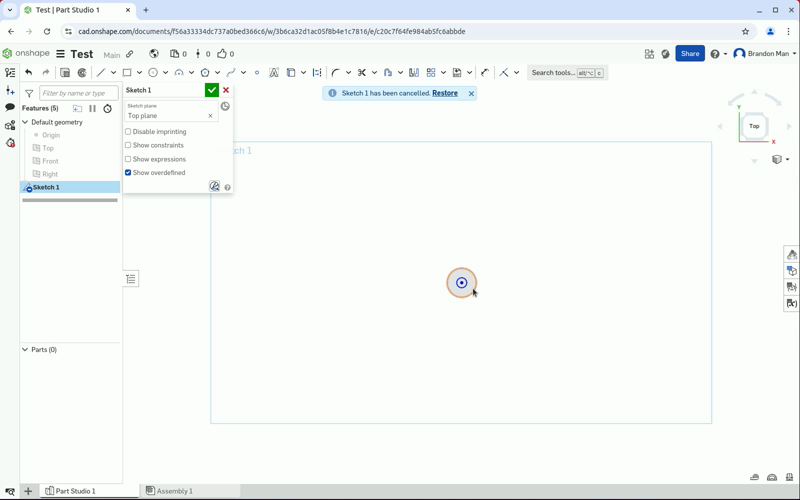
scroll(6)
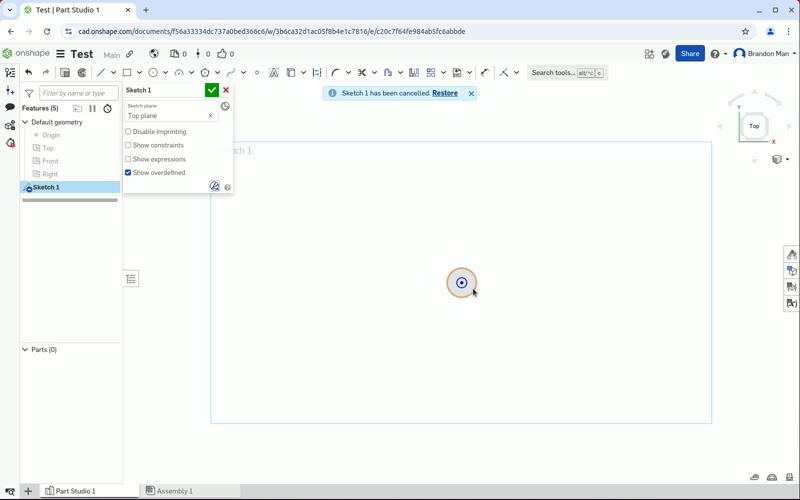
scroll(6)
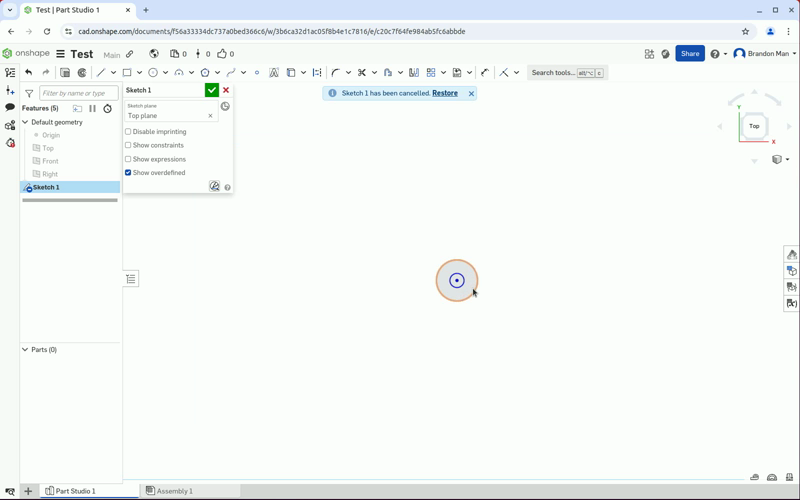
scroll(6)
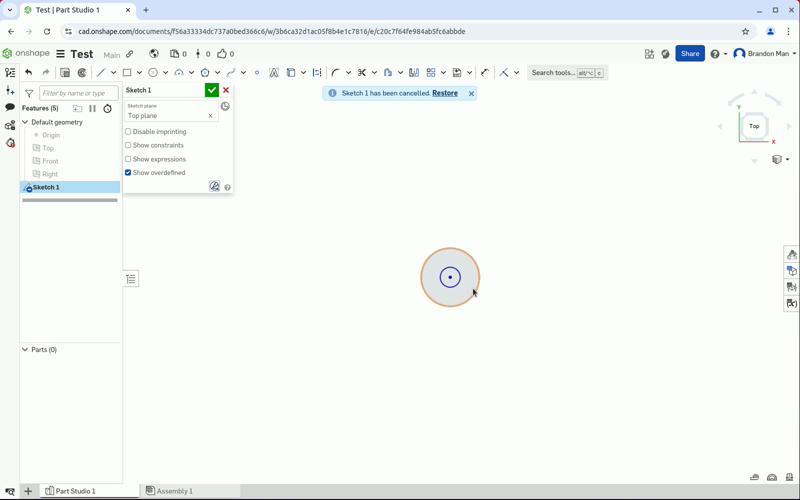
scroll(6)
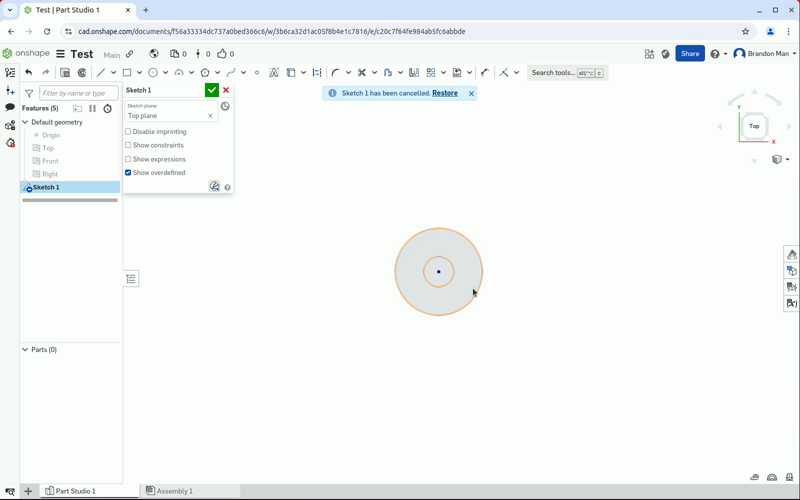
scroll(6)
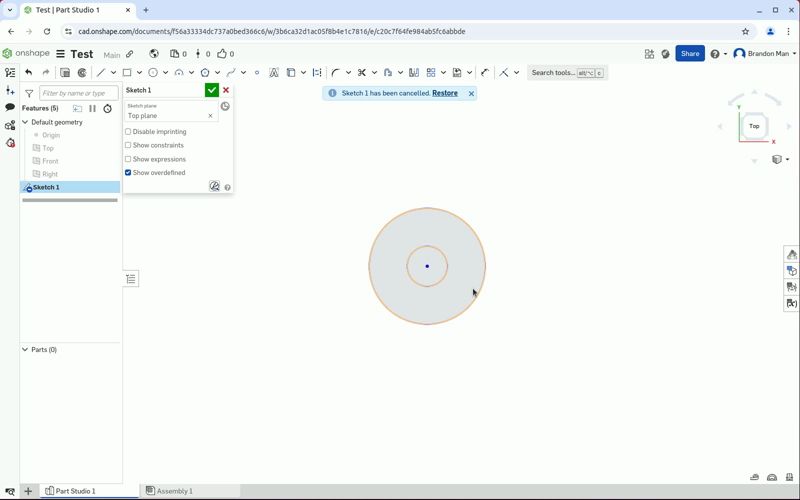
scroll(6)
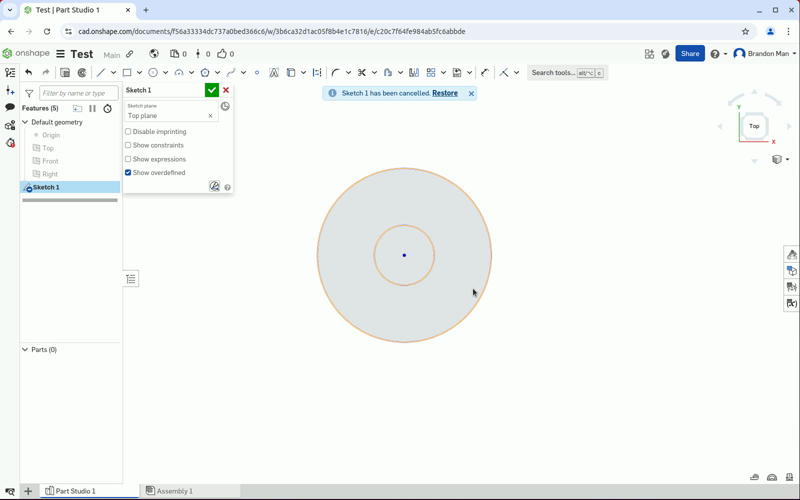
scroll(6)
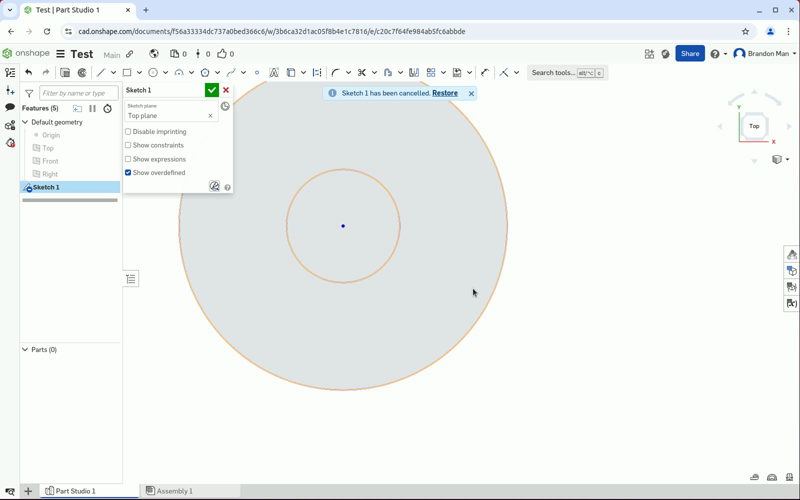
click(473, 288)
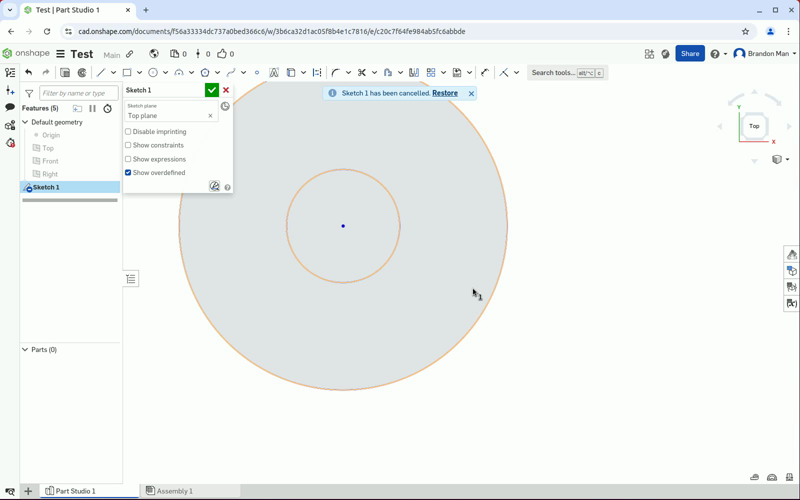
scroll(-6)
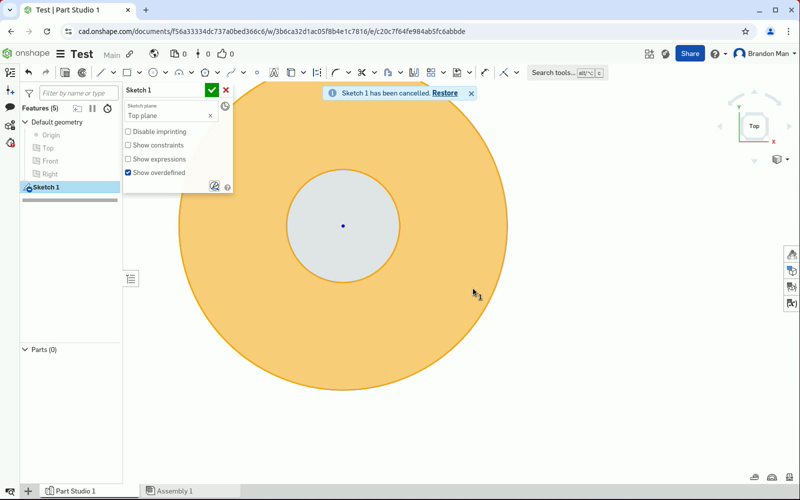
scroll(-6)
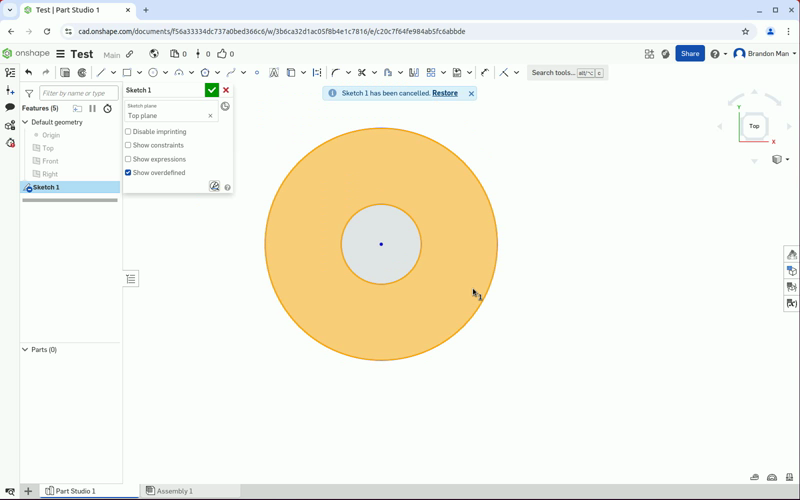
scroll(-6)
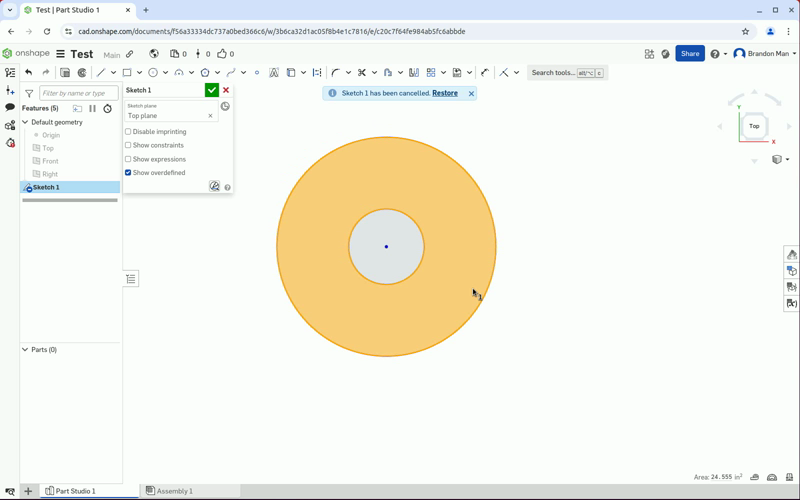
scroll(-6)
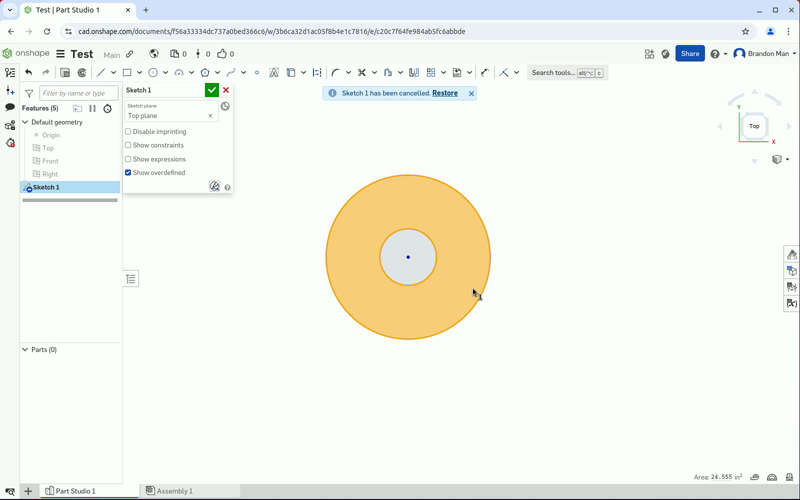
scroll(-6)
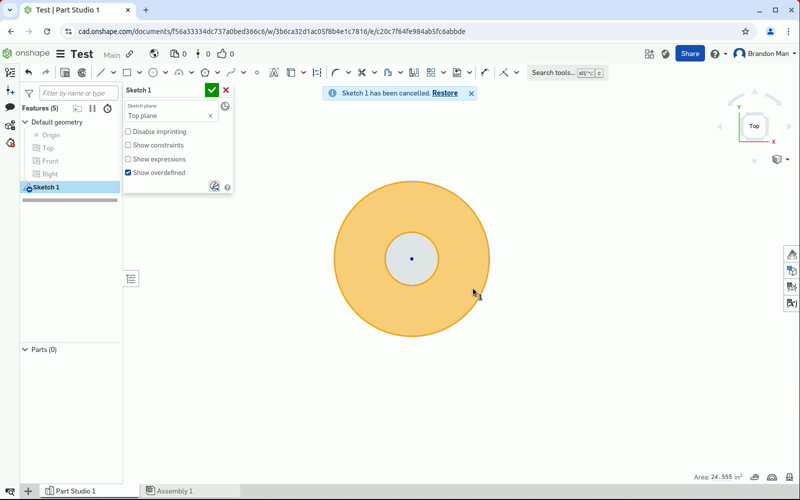
scroll(-6)
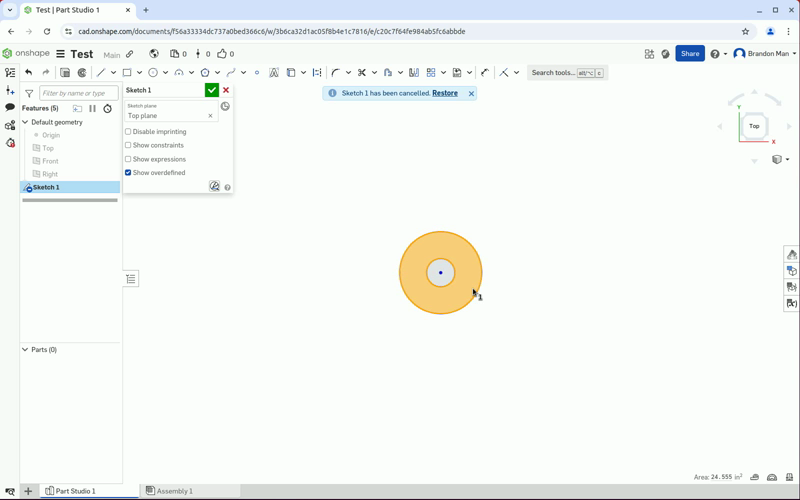
scroll(-6)
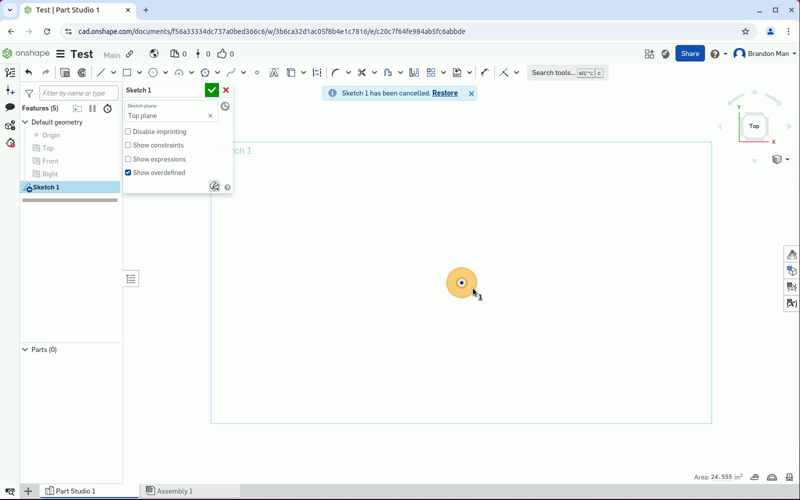
mouse_move(73, 352)
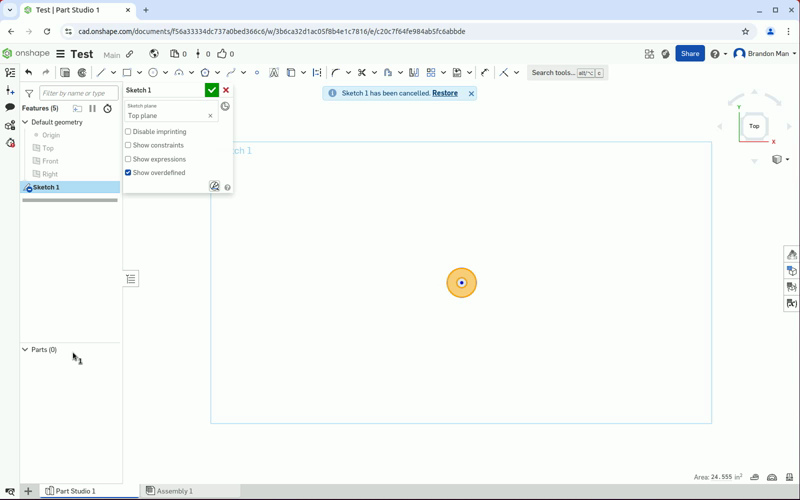
key(shift+y)
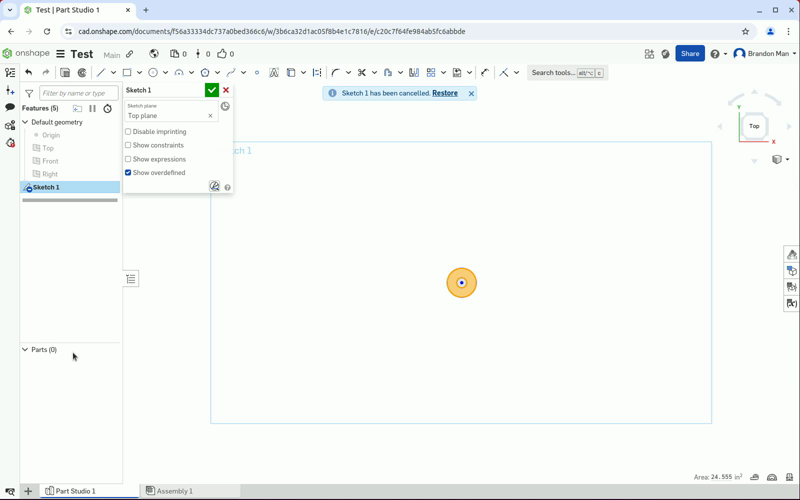
key(shift+e)
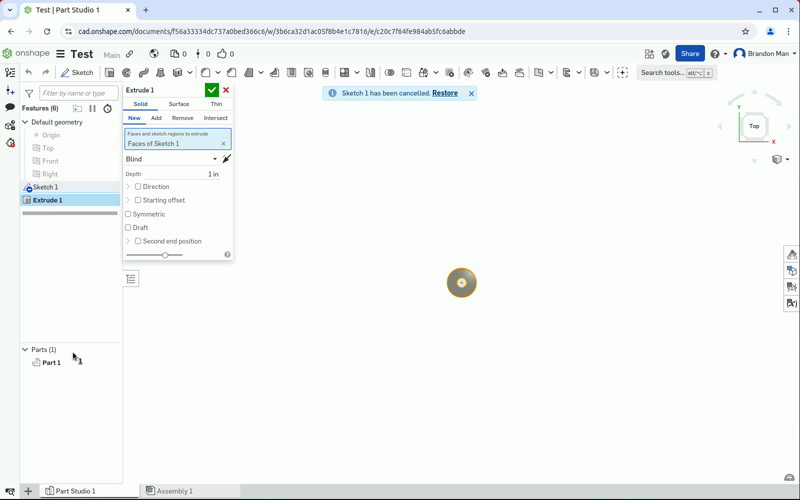
mouse_move(143, 106)
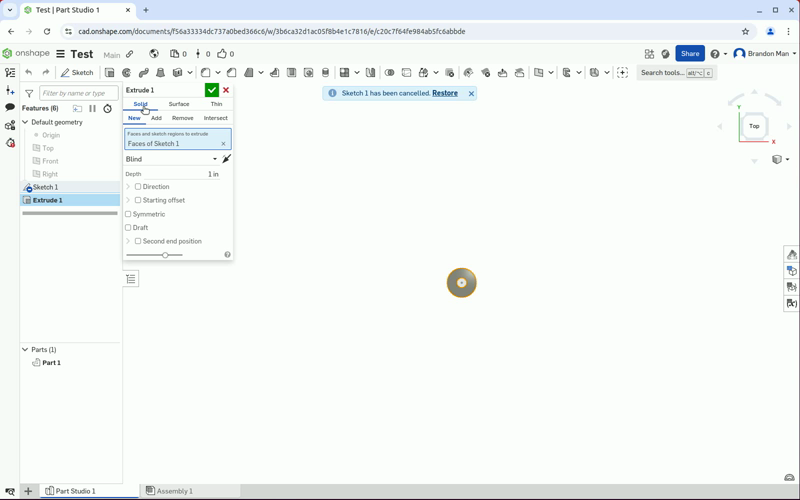
click(143, 106)
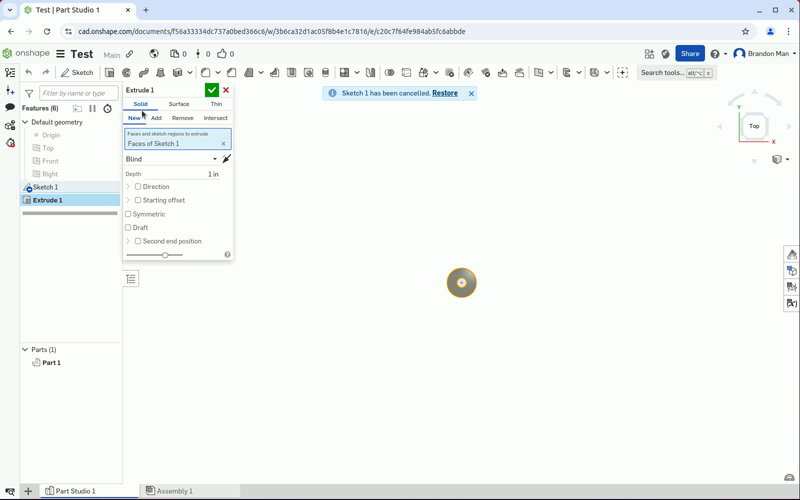
mouse_move(137, 120)
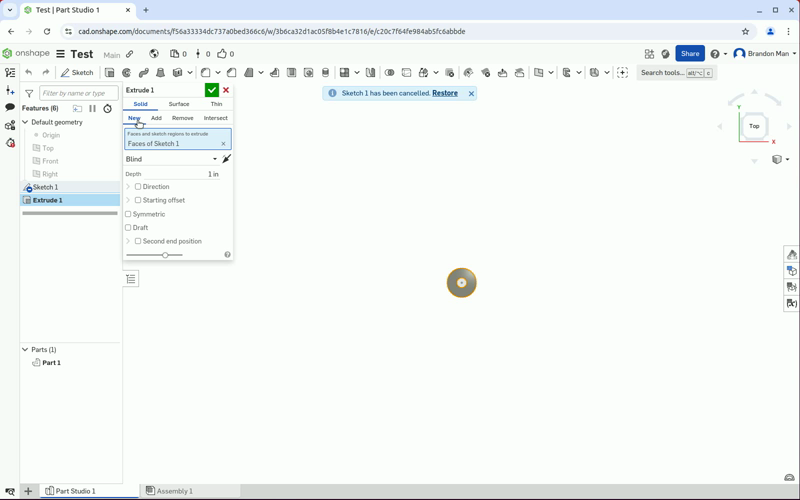
click(137, 120)
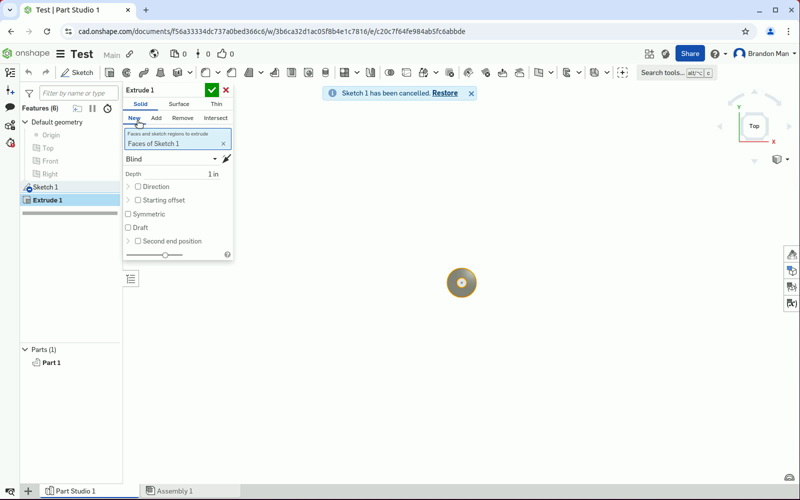
key(tab, 4)
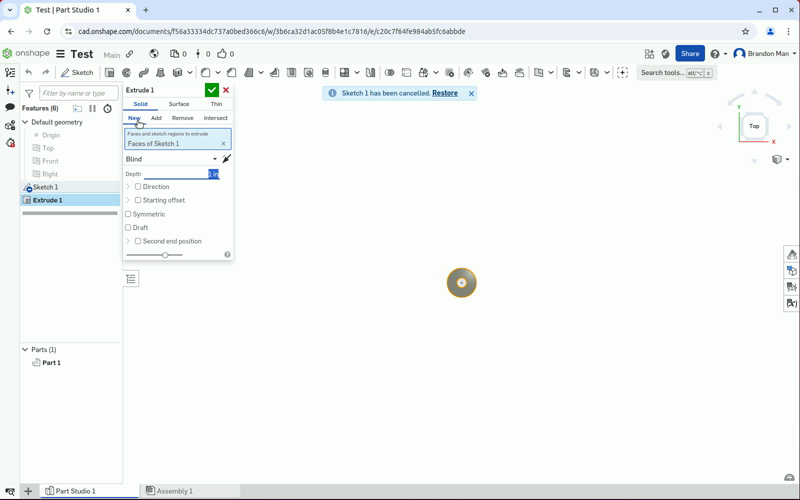
text(23.108)
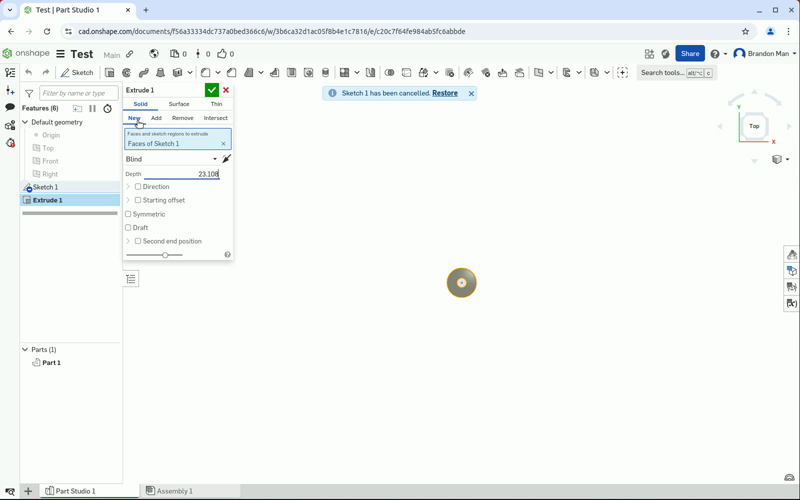
key(enter)
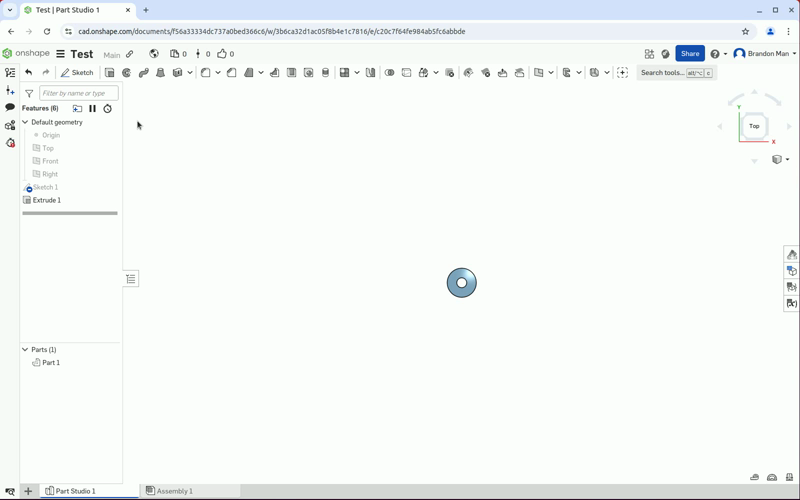
key(shift+h)
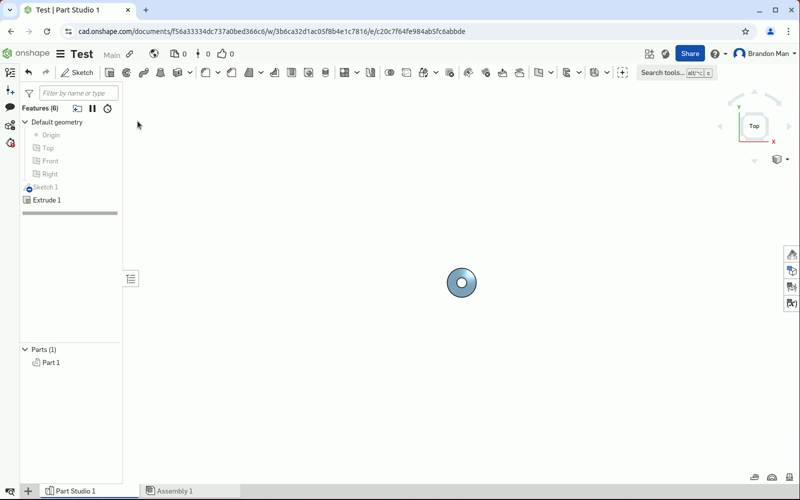
key(shift+h)
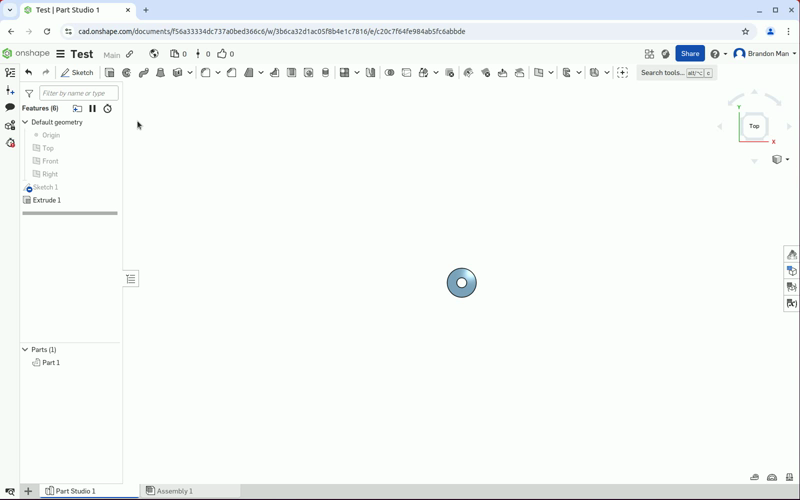
mouse_move(73, 189)
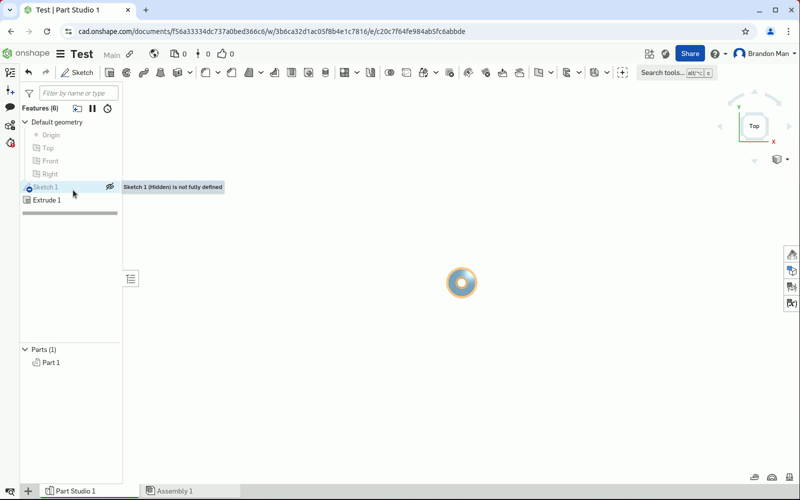
click(73, 189)
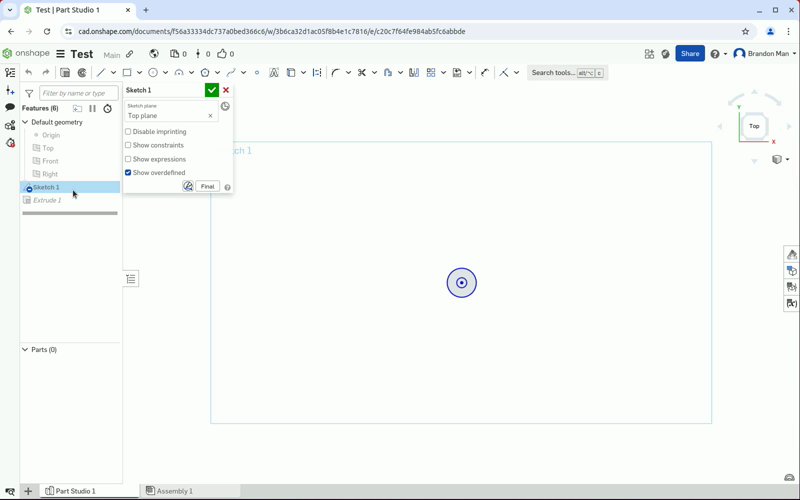
mouse_move(229, 92)
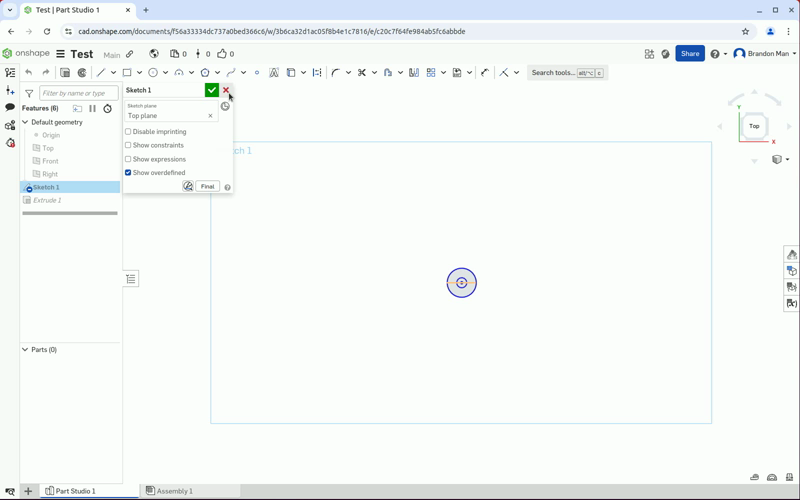
click(229, 92)
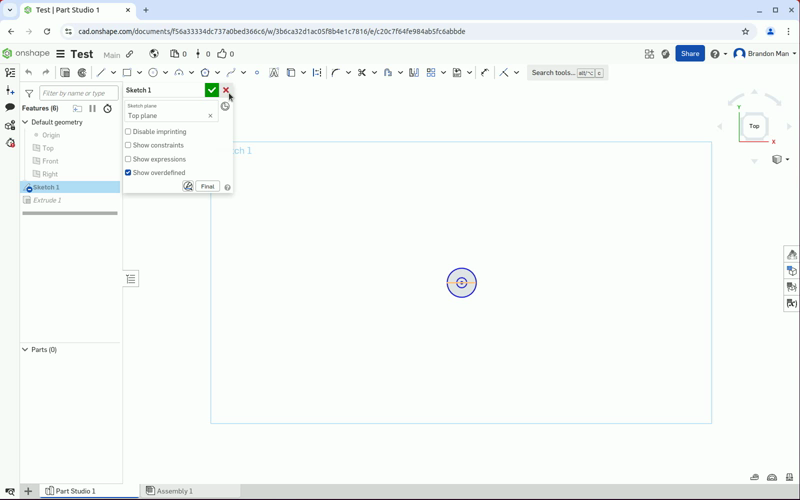
key(shift+s)
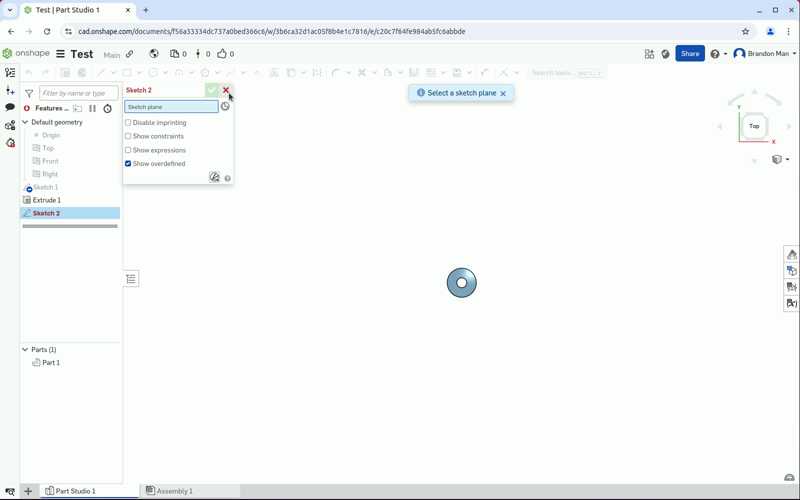
mouse_move(73, 150)
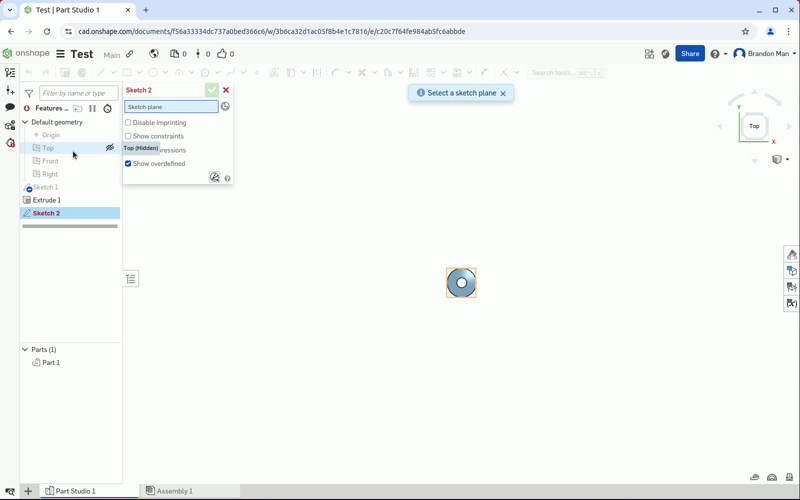
click(73, 150)
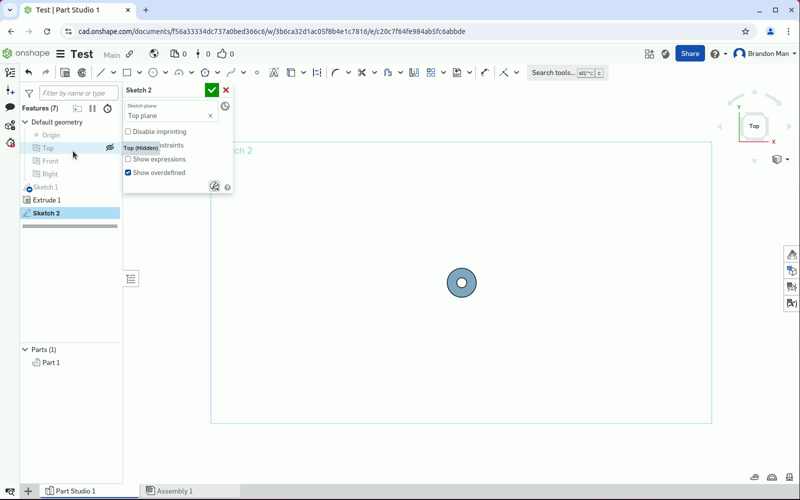
mouse_move(73, 352)
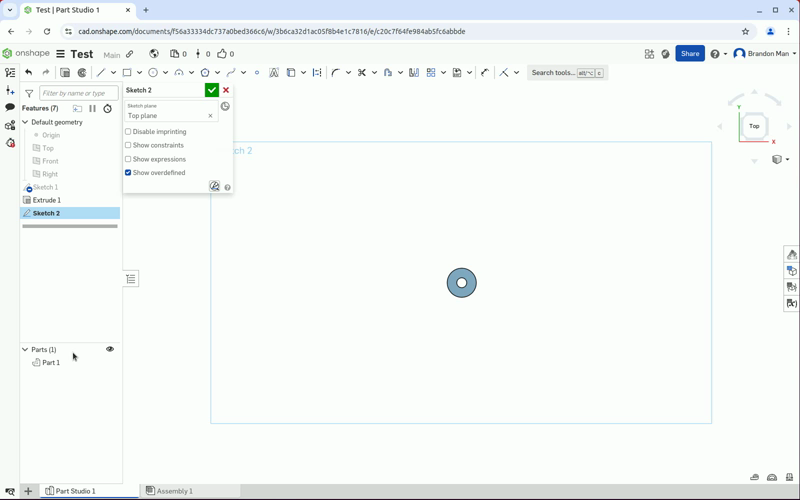
key(y)
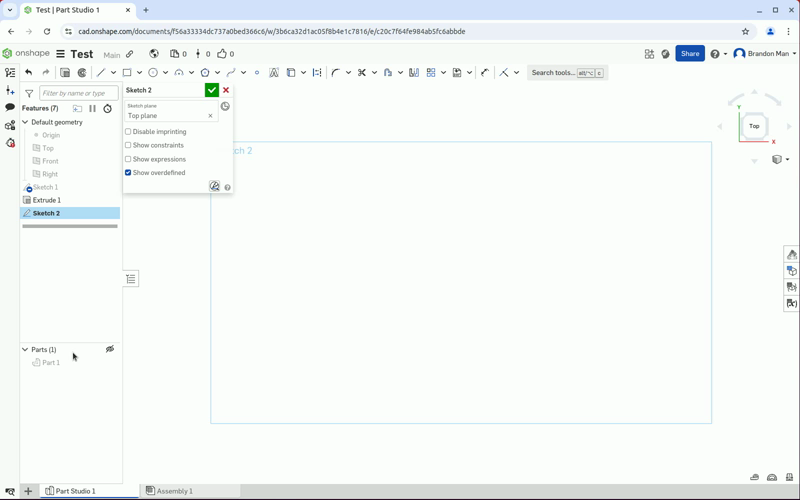
key(c)
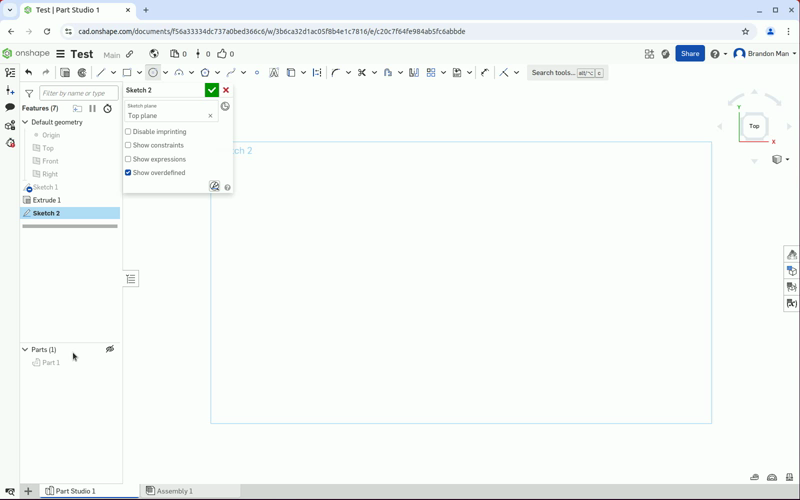
key_down(shift)
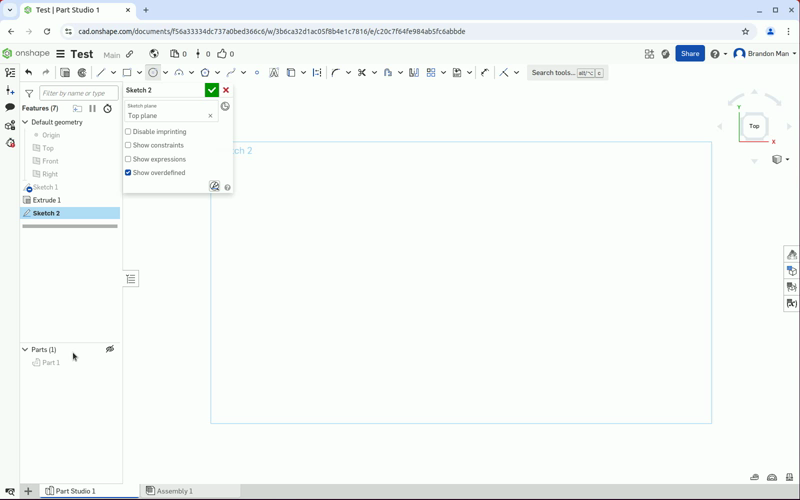
mouse_move(461, 282)
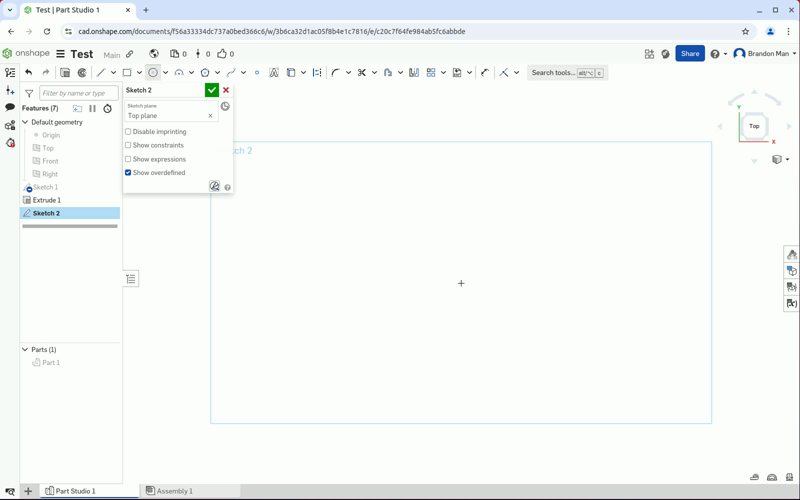
click(461, 282)
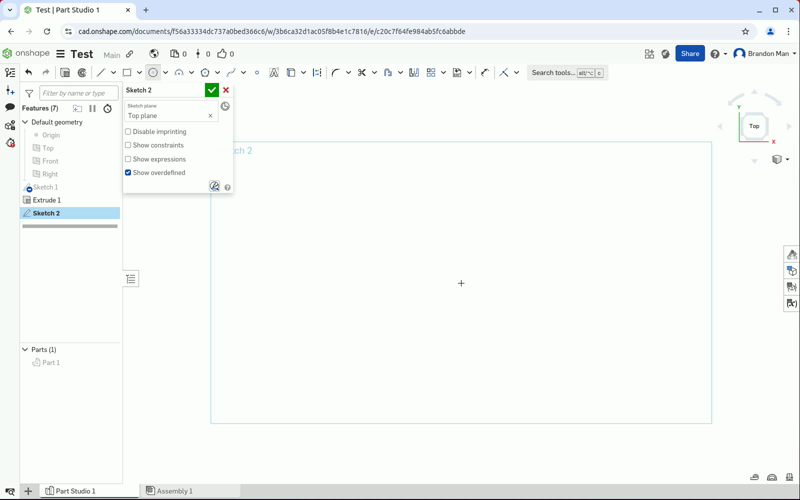
key_up(shift)
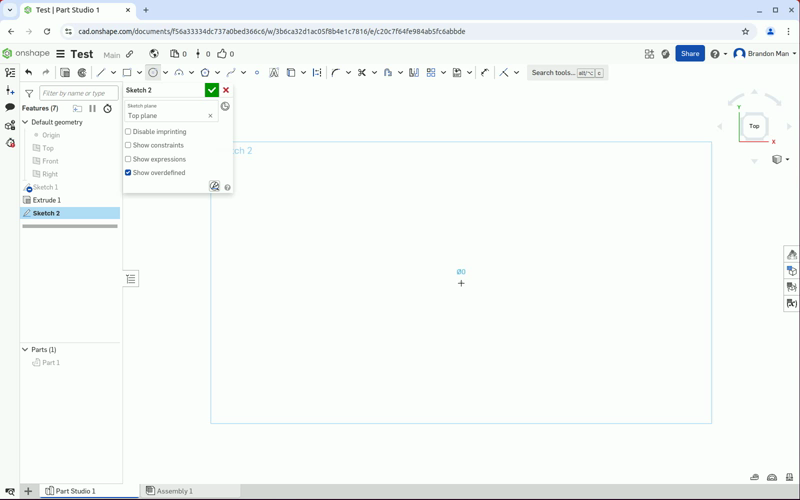
mouse_move(466, 282)
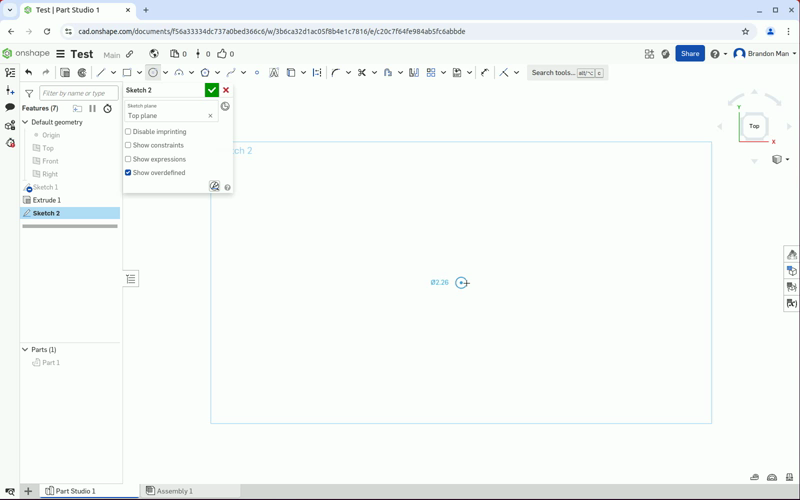
click(466, 282)
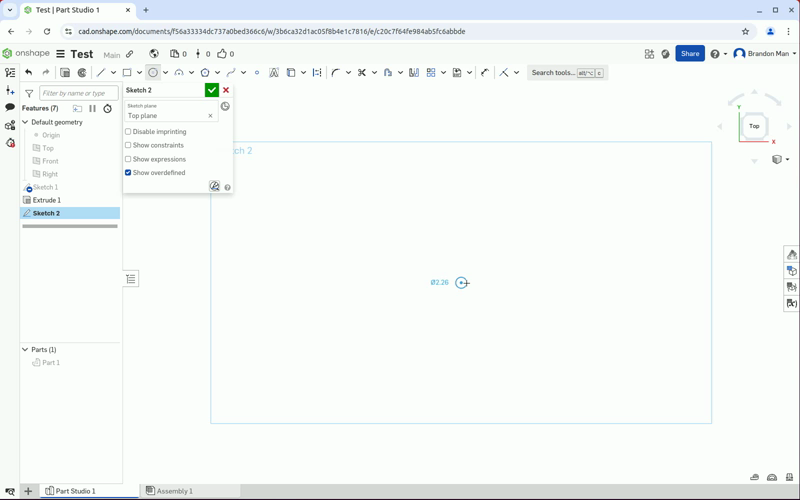
key(esc)
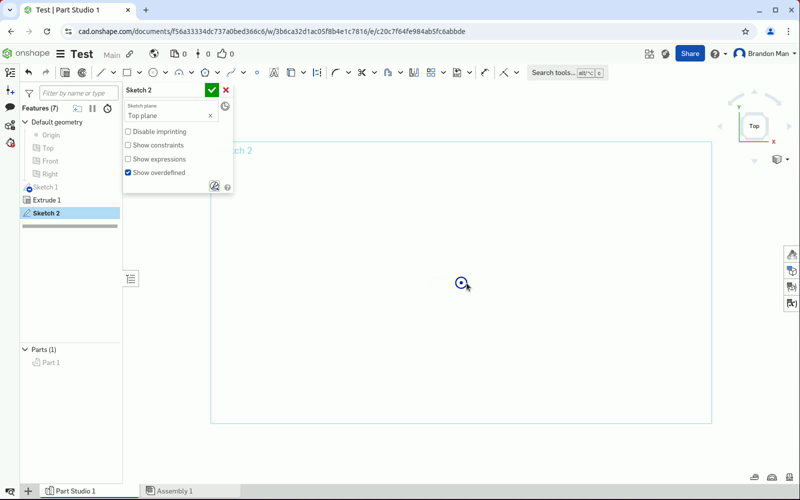
mouse_move(465, 280)
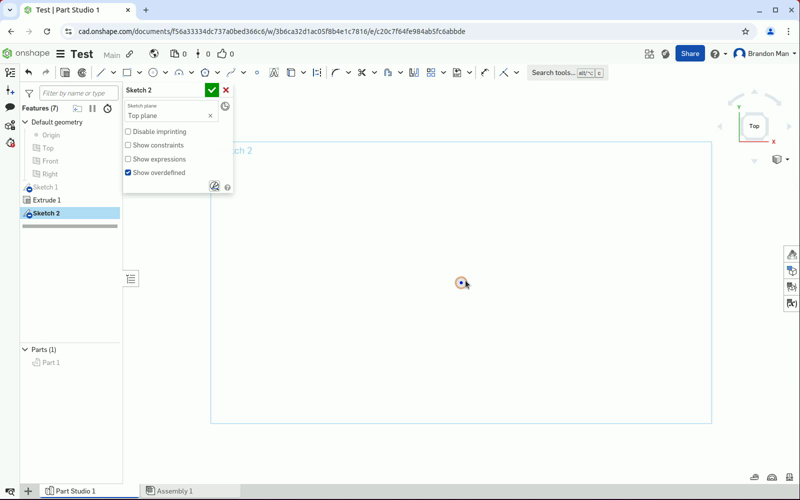
scroll(6)
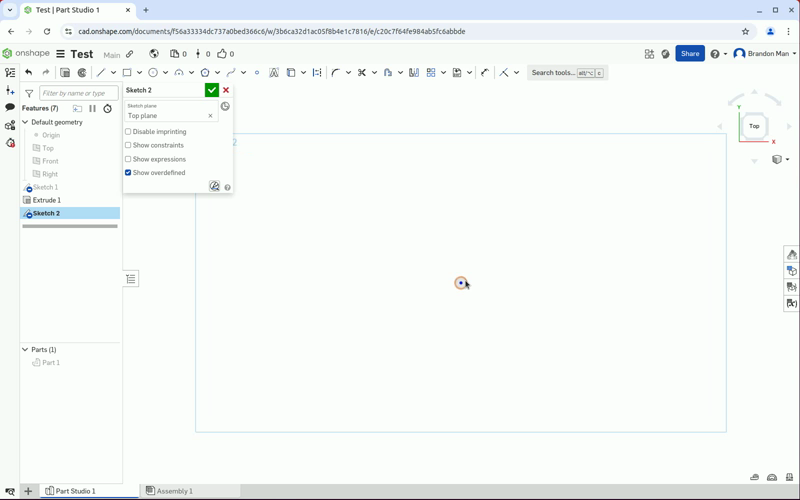
scroll(6)
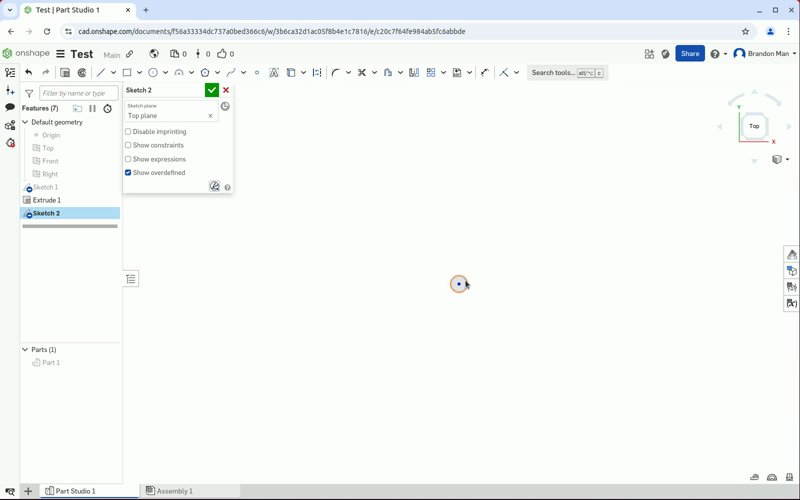
scroll(6)
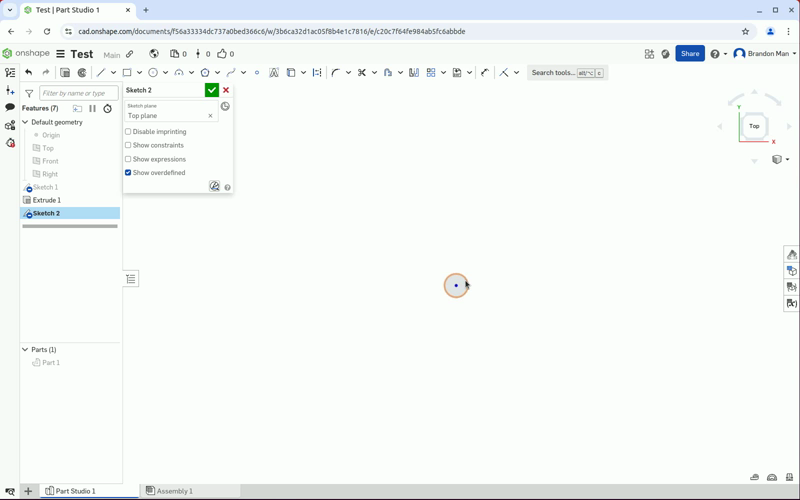
scroll(6)
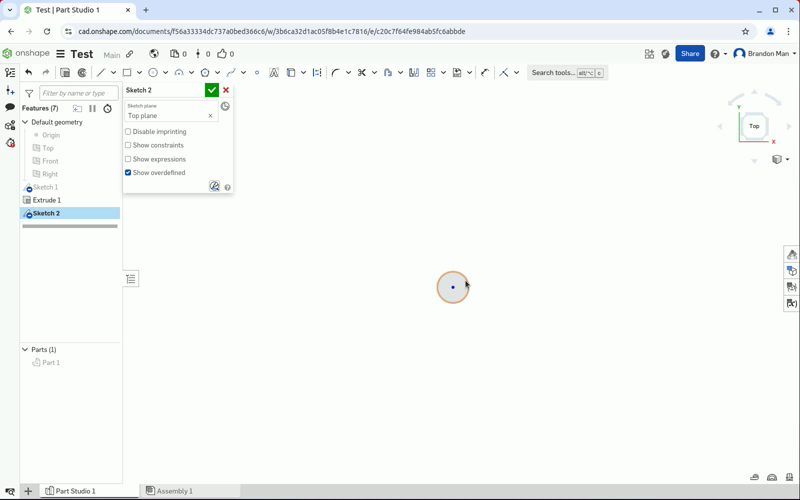
scroll(6)
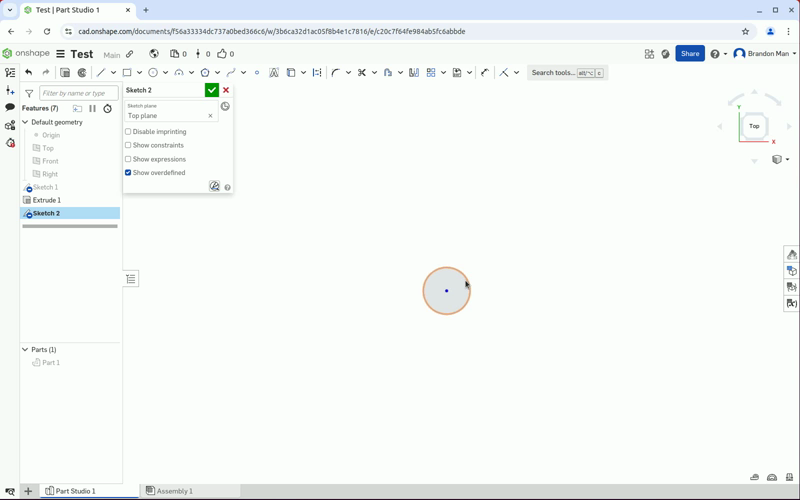
scroll(6)
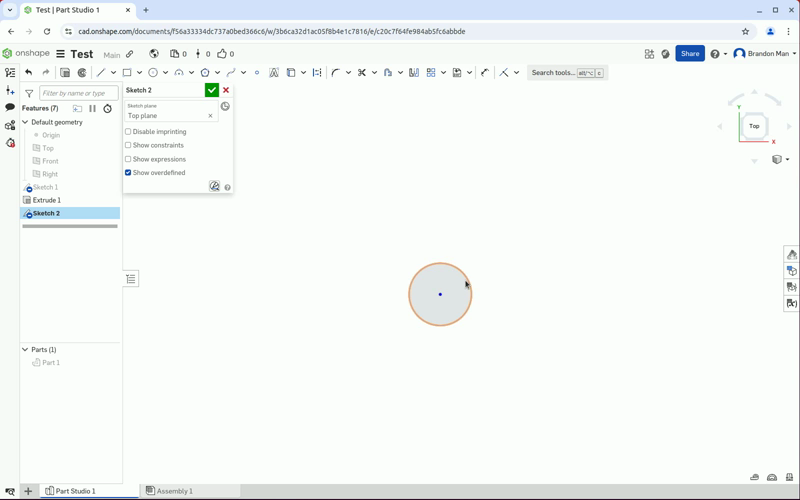
scroll(6)
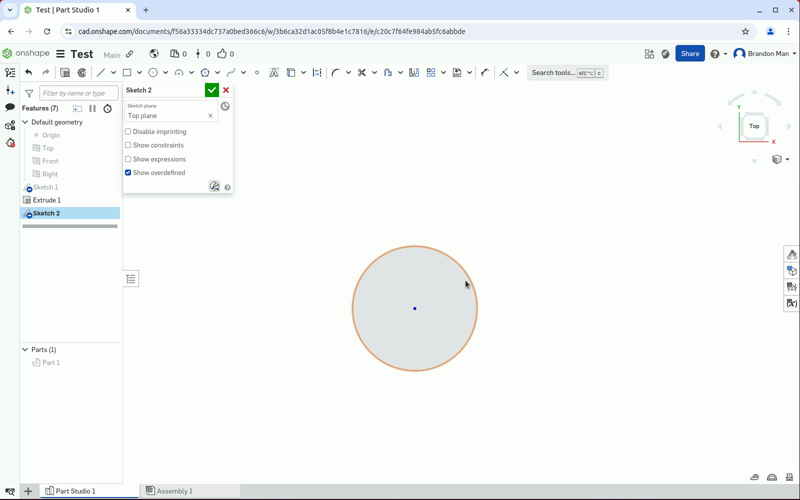
click(465, 280)
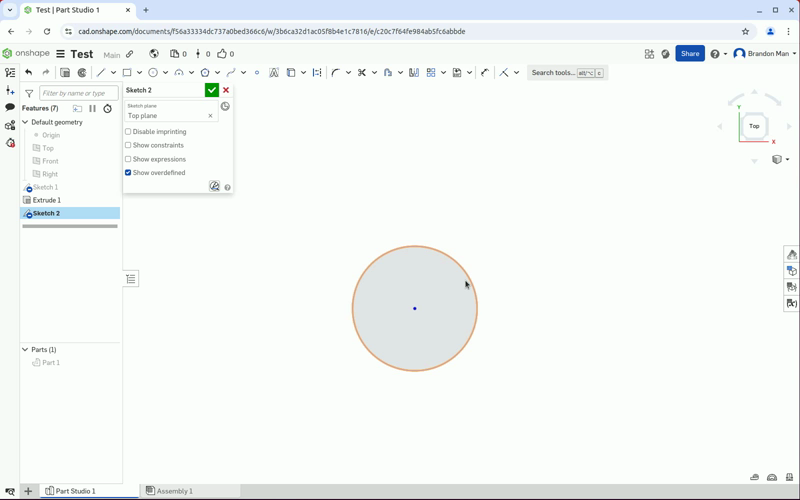
scroll(-6)
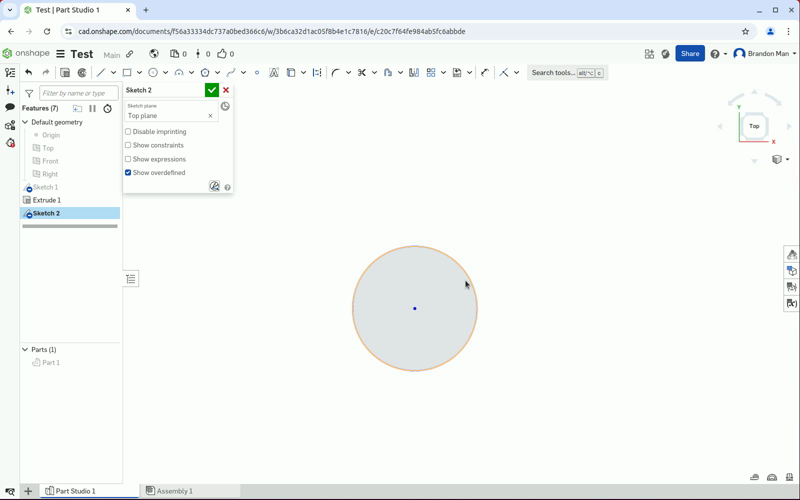
scroll(-6)
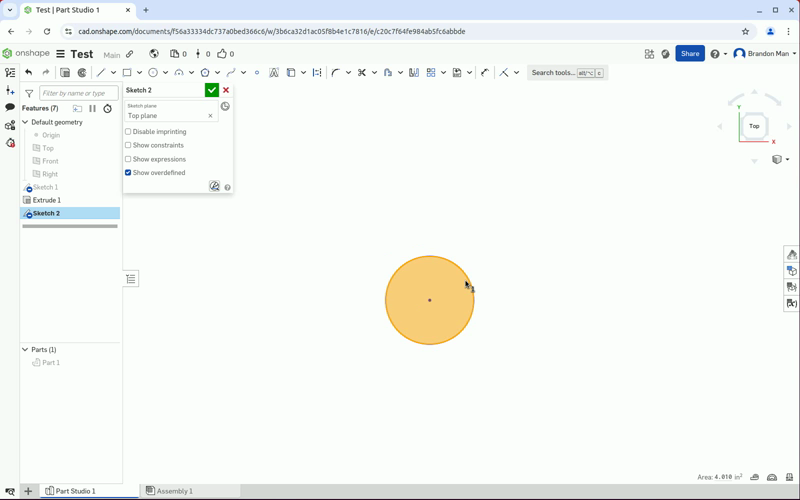
scroll(-6)
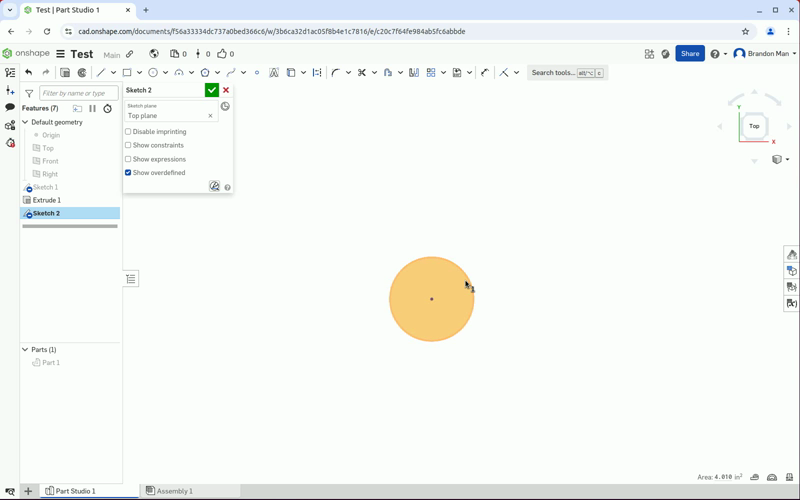
scroll(-6)
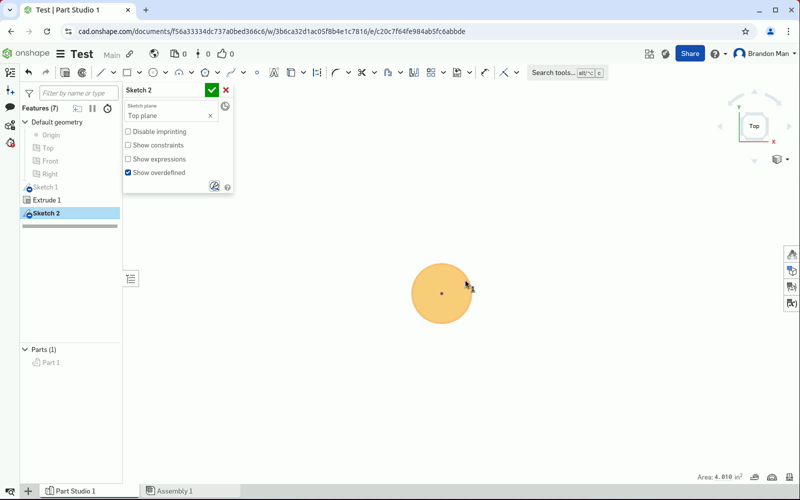
scroll(-6)
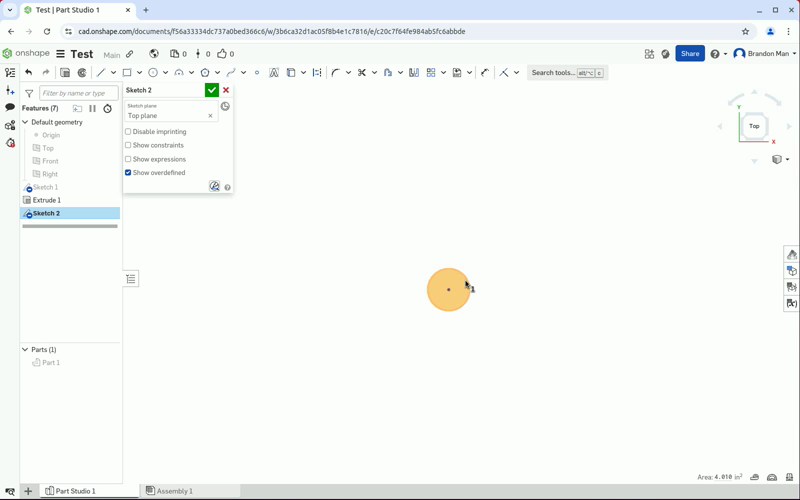
scroll(-6)
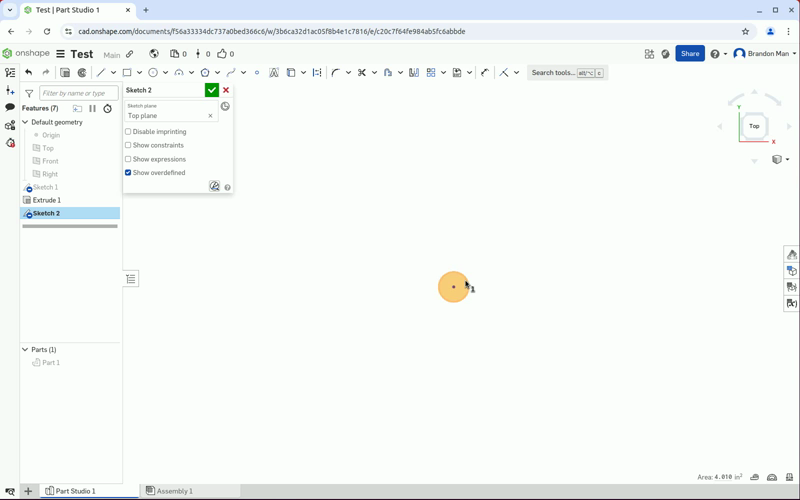
scroll(-6)
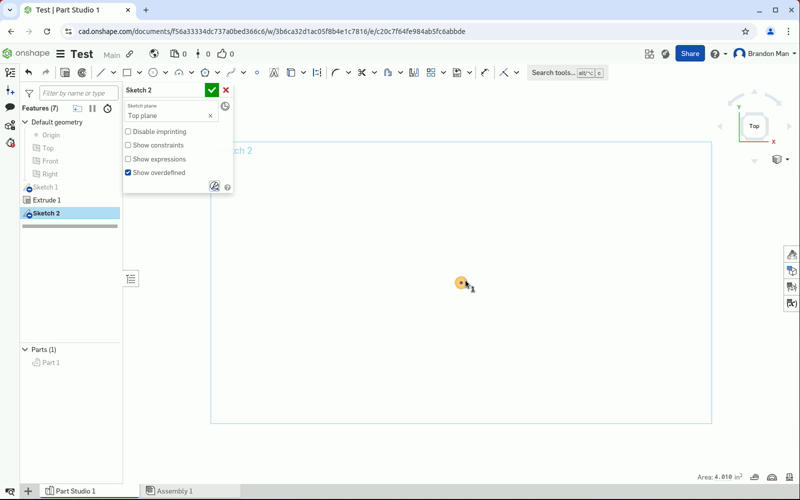
mouse_move(73, 352)
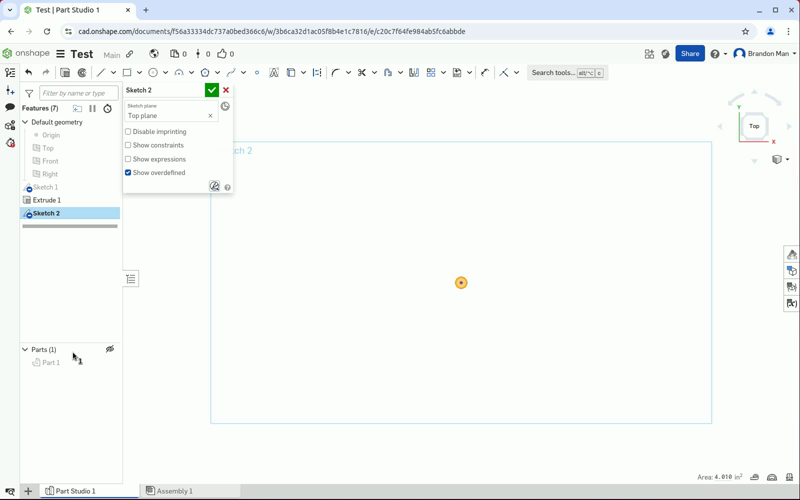
key(shift+y)
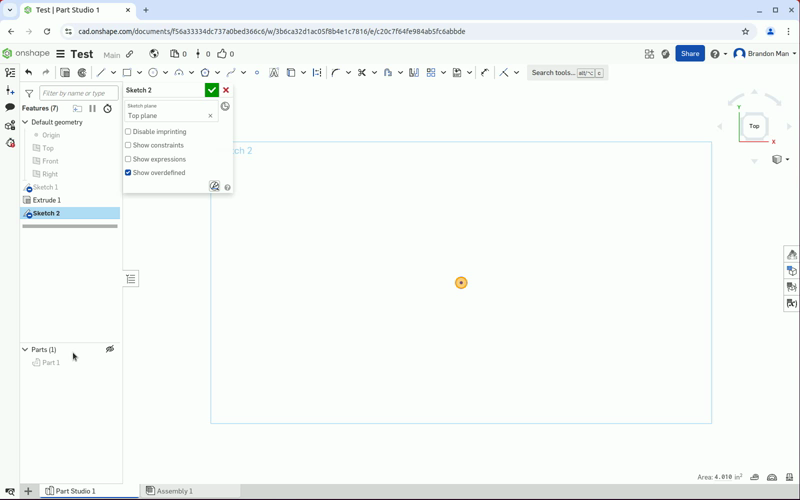
key(shift+e)
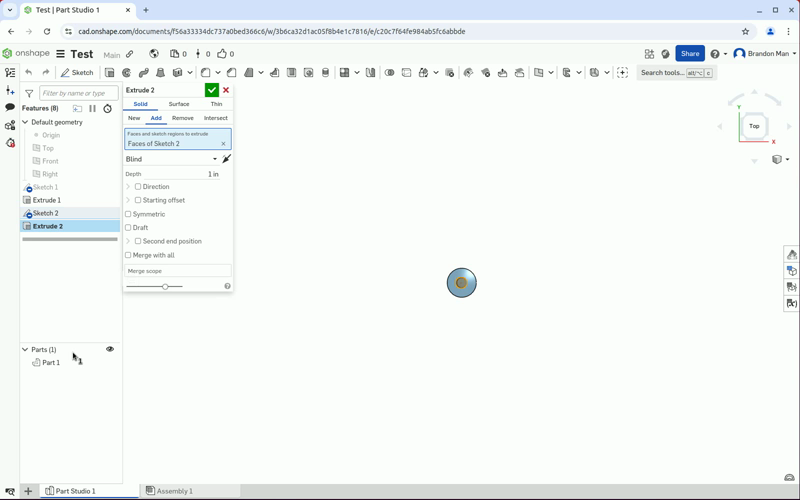
mouse_move(143, 106)
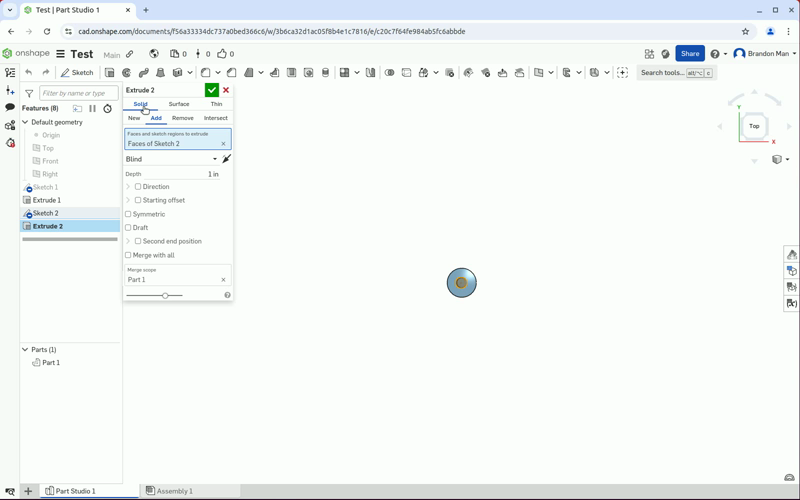
click(143, 106)
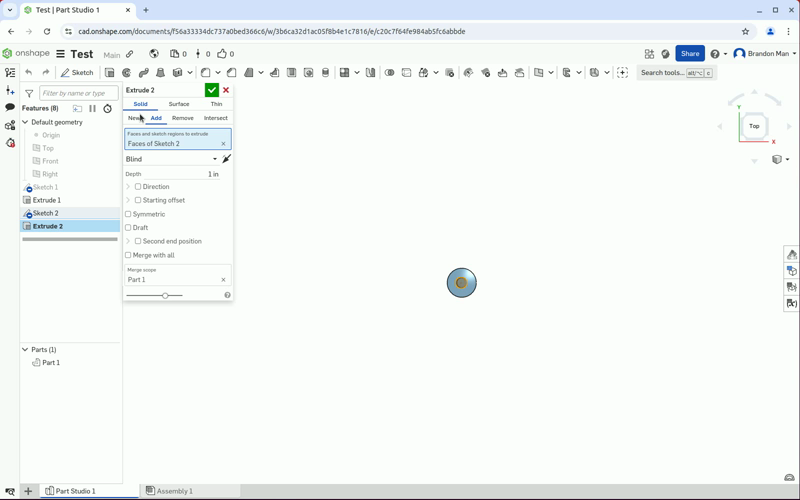
mouse_move(137, 120)
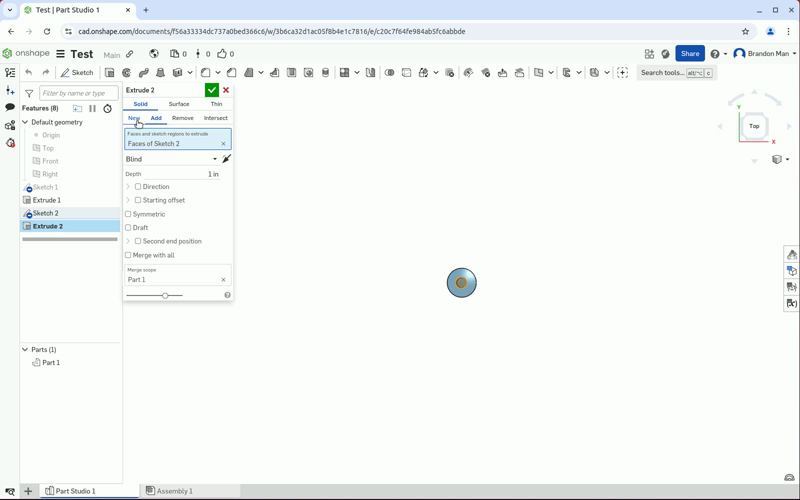
click(137, 120)
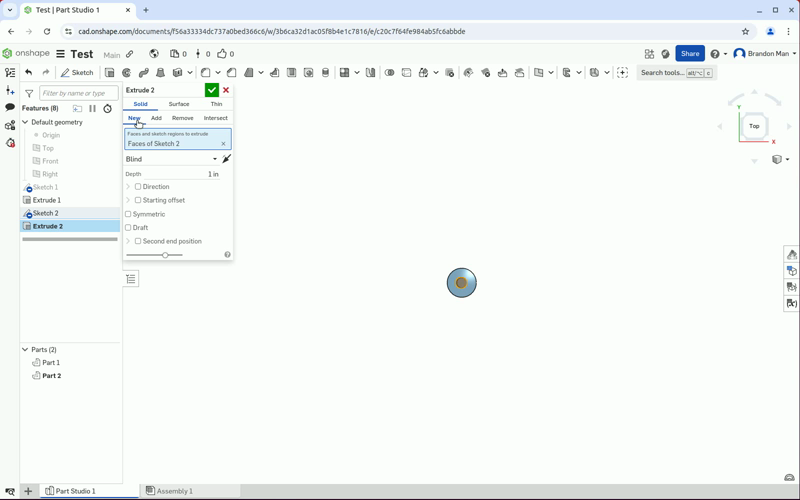
key(tab, 4)
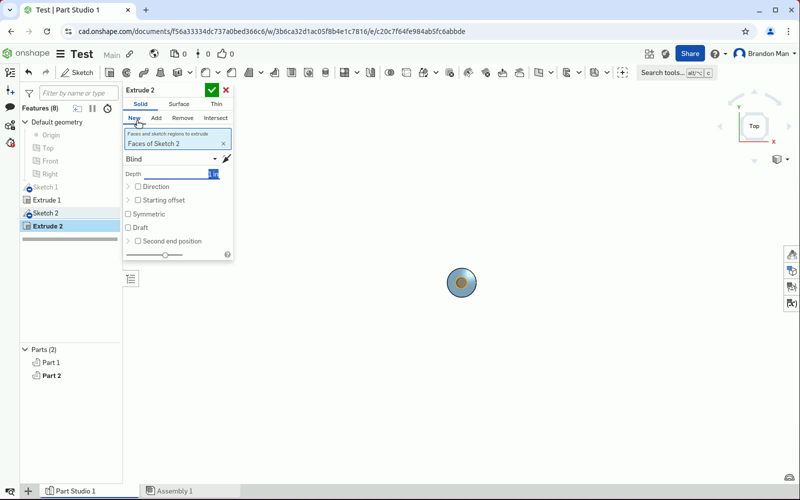
text(23.108)
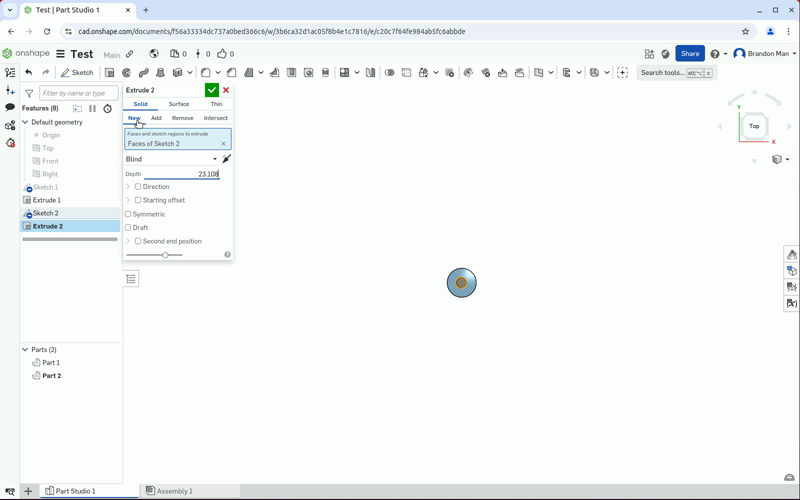
key(enter)
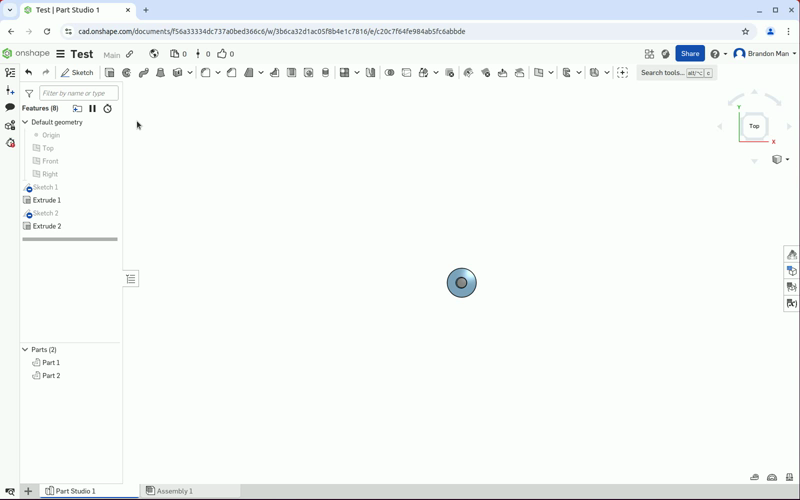
key(shift+h)
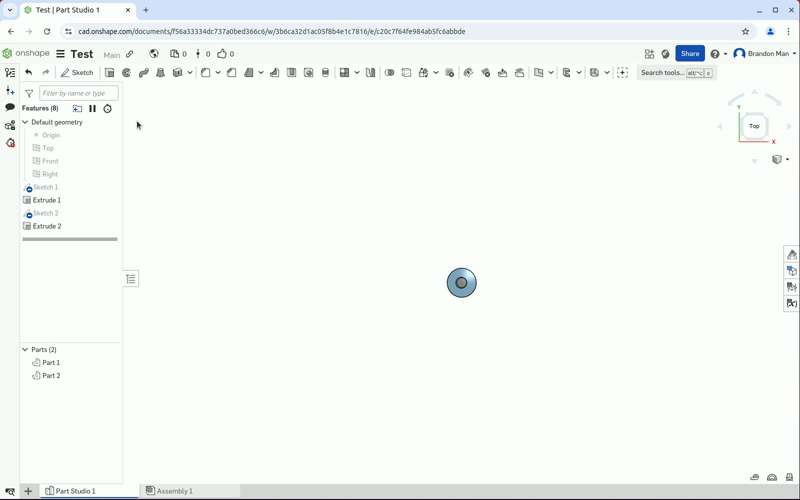
key(shift+h)
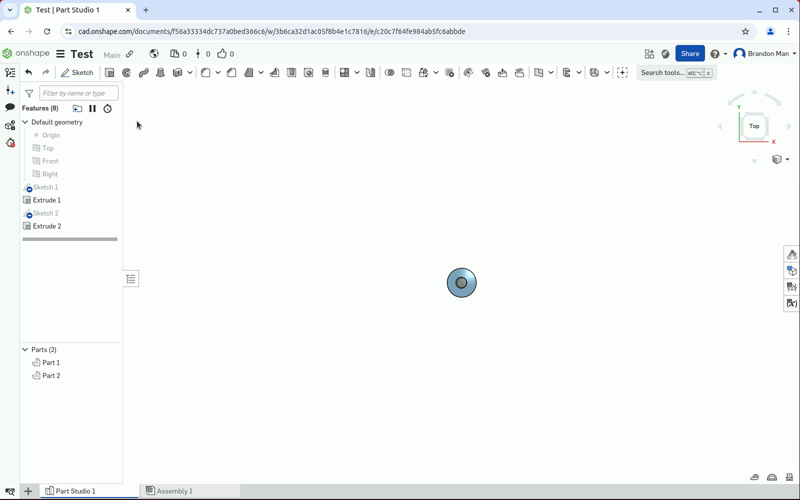
mouse_move(73, 189)
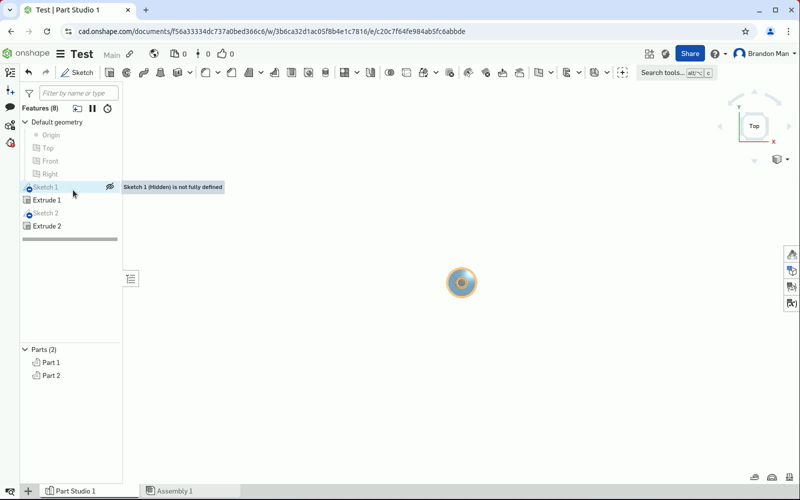
click(73, 189)
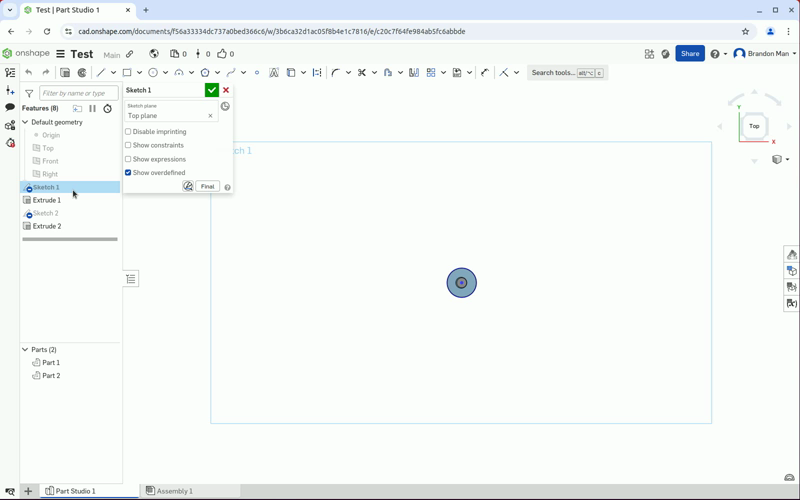
mouse_move(229, 92)
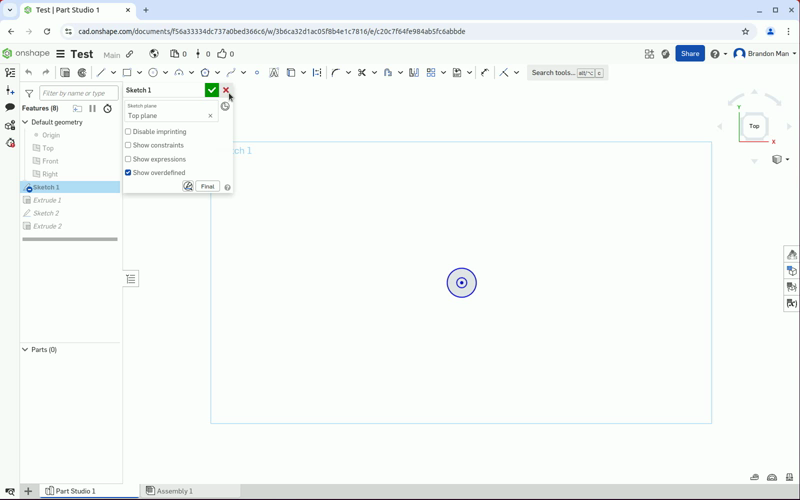
click(229, 92)
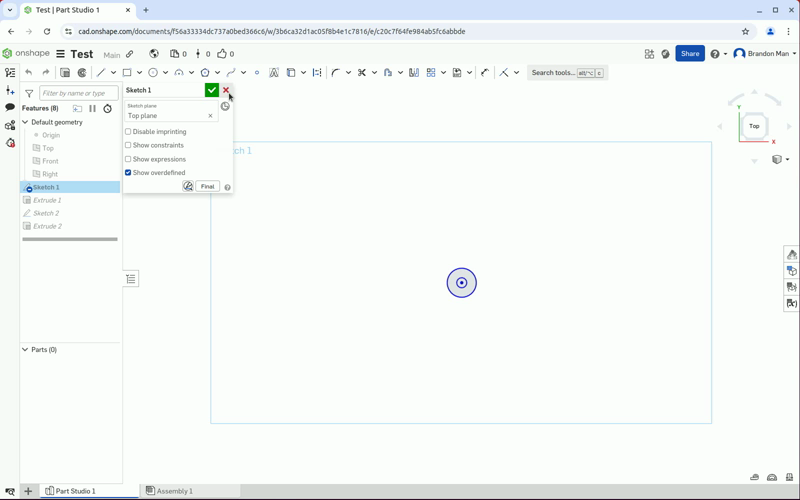
key(shift+s)
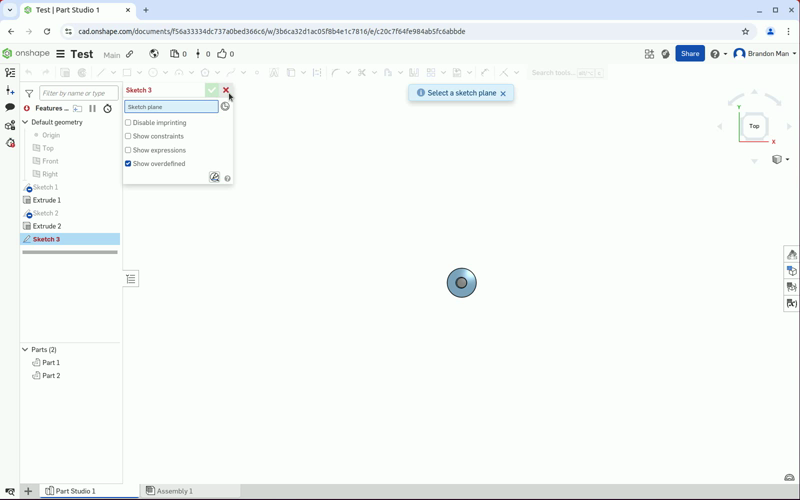
mouse_move(73, 150)
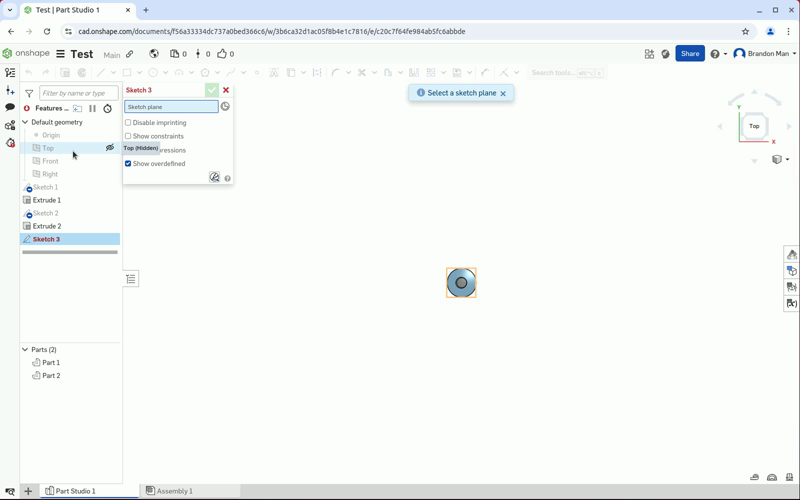
click(73, 150)
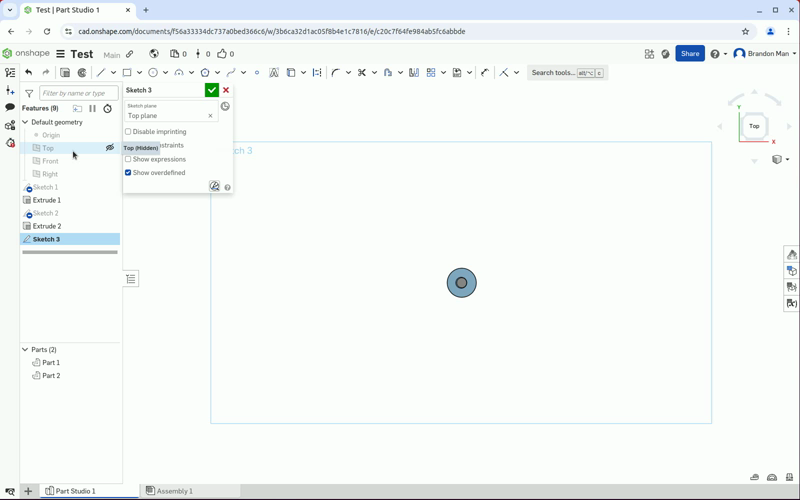
mouse_move(73, 352)
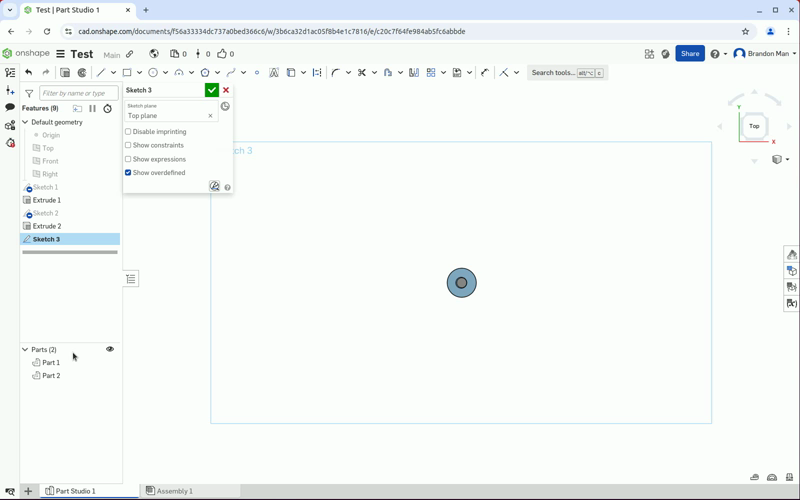
key(y)
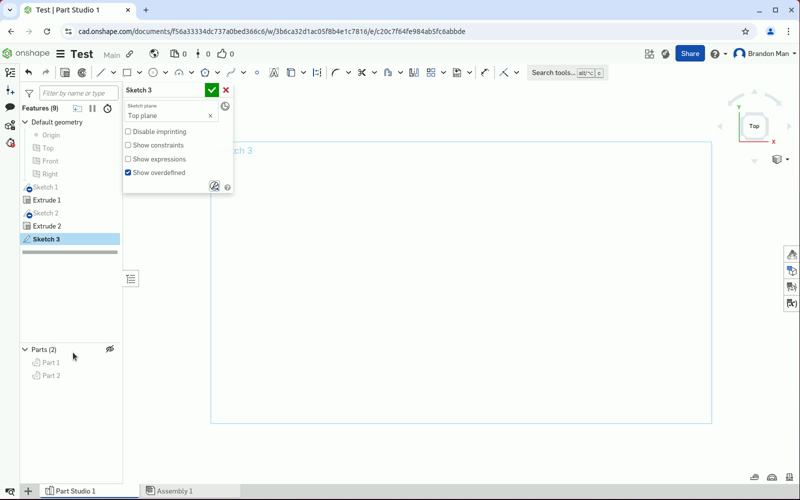
key(c)
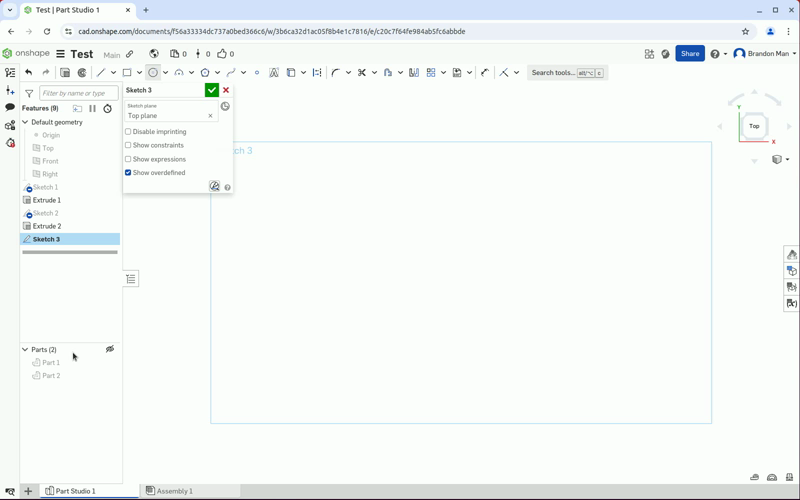
key_down(shift)
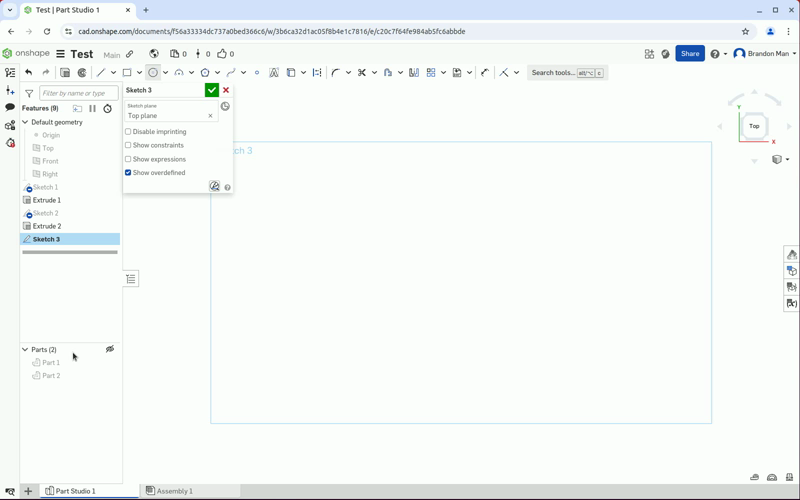
mouse_move(461, 282)
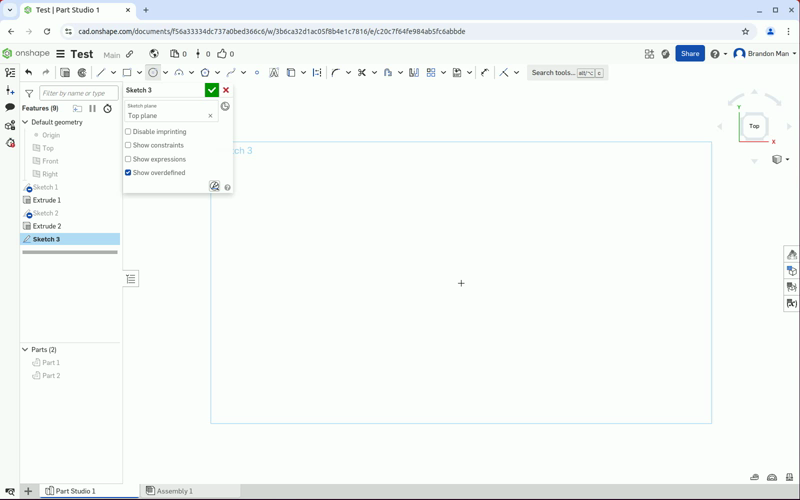
click(461, 282)
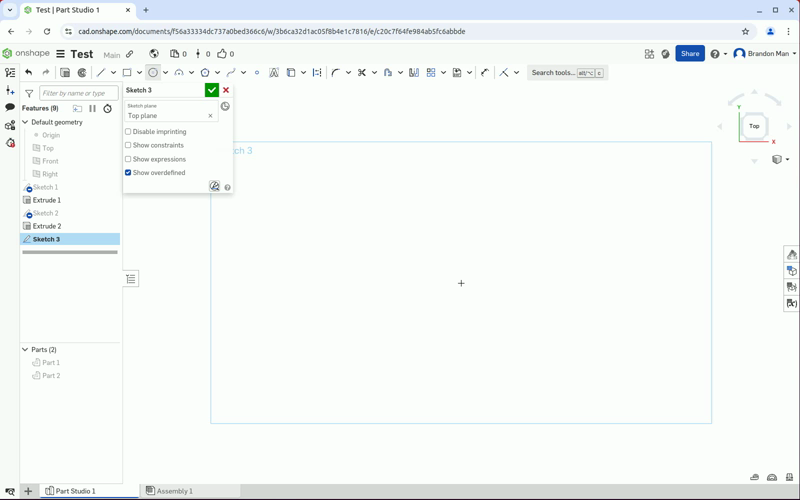
key_up(shift)
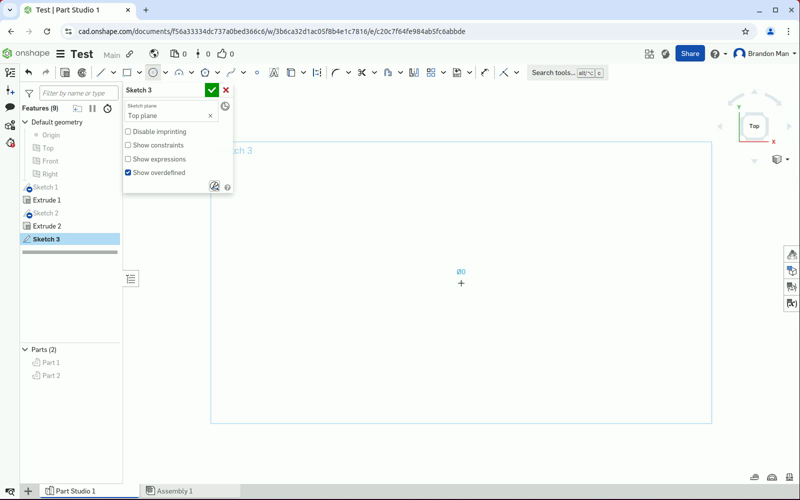
mouse_move(466, 282)
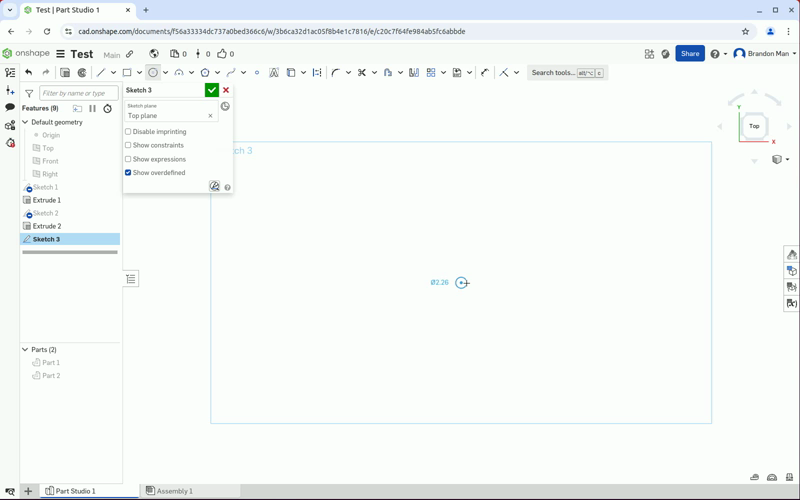
click(466, 282)
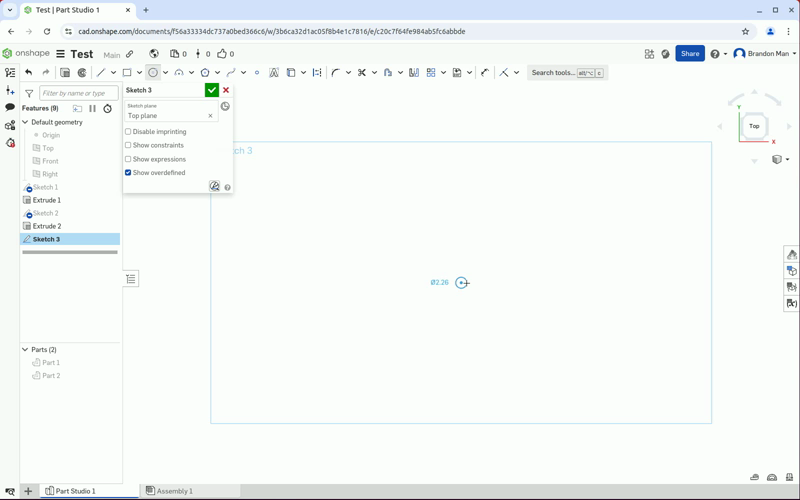
key(esc)
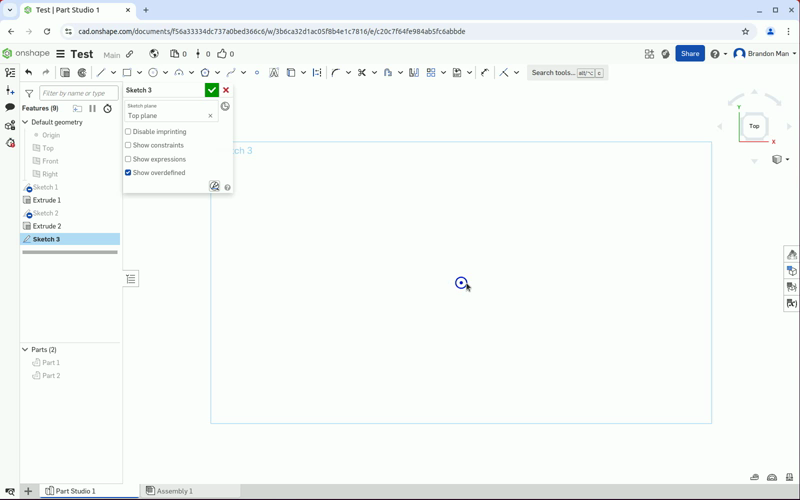
mouse_move(458, 282)
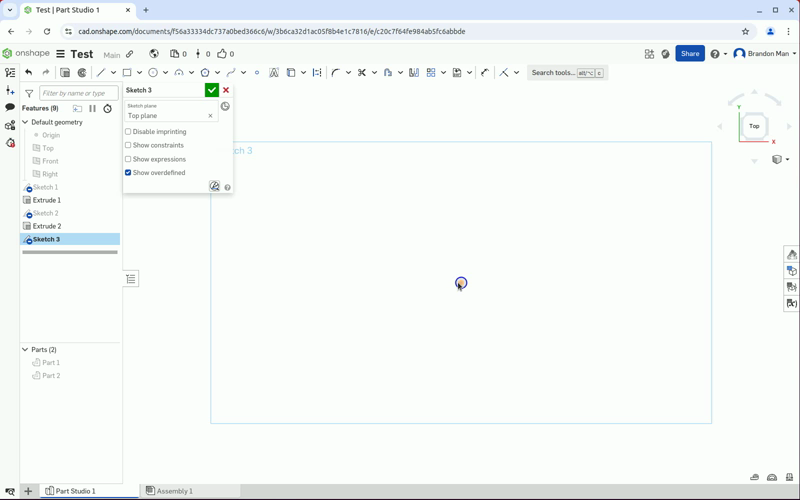
scroll(6)
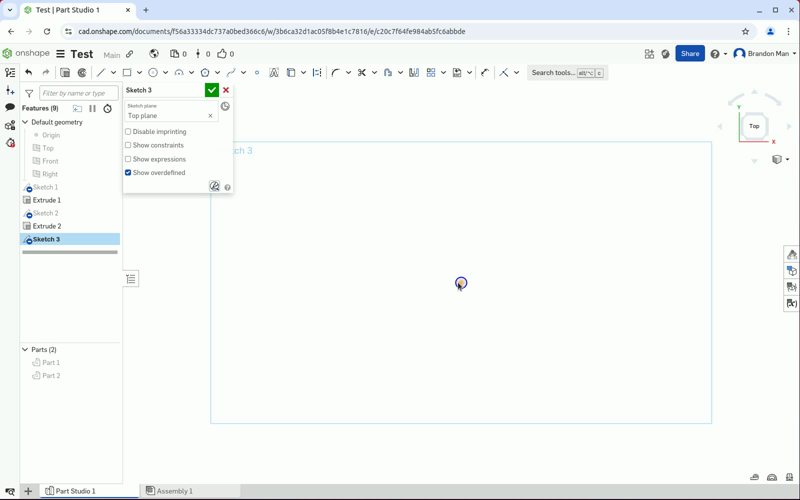
scroll(6)
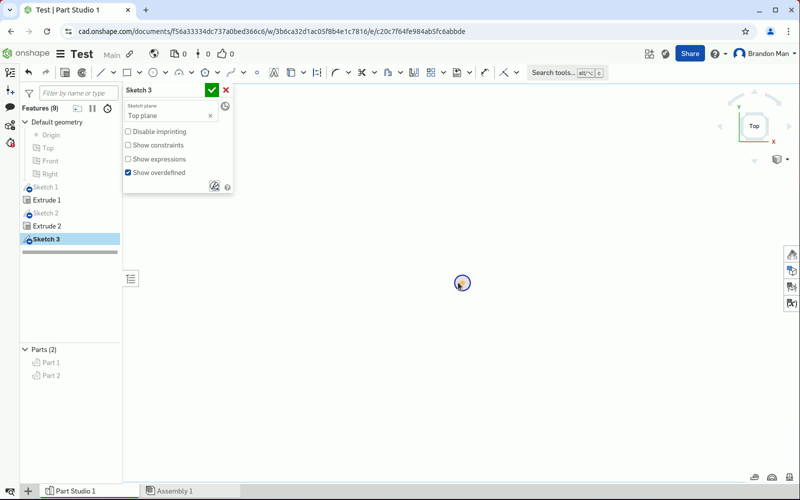
scroll(6)
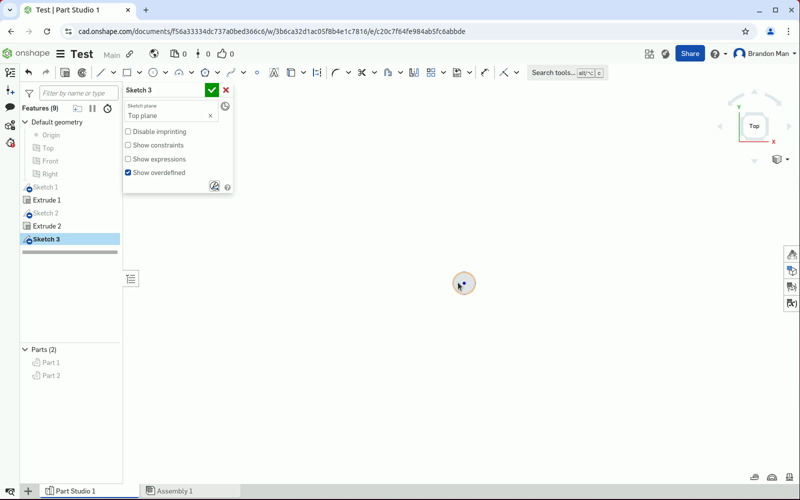
scroll(6)
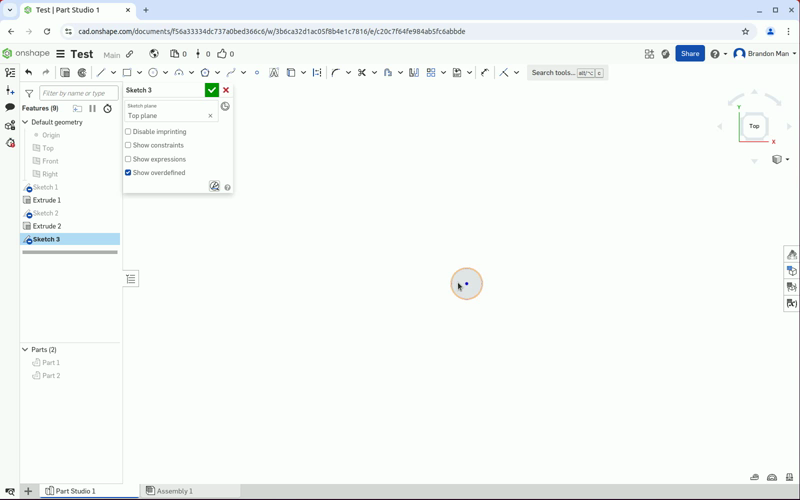
scroll(6)
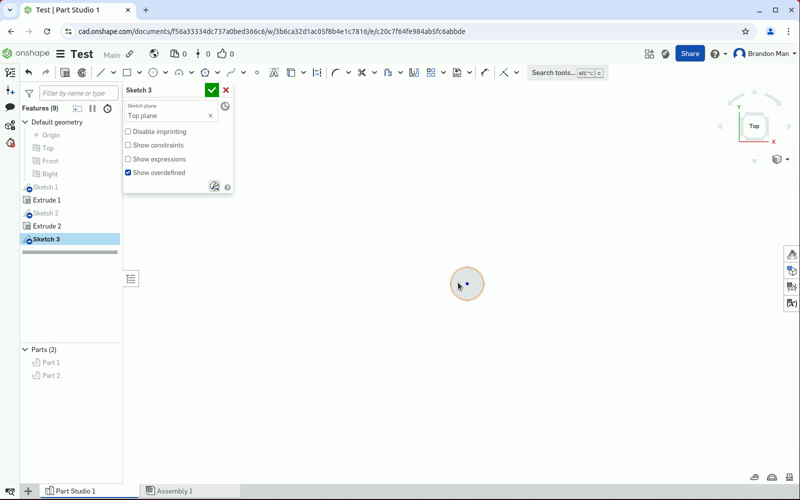
scroll(6)
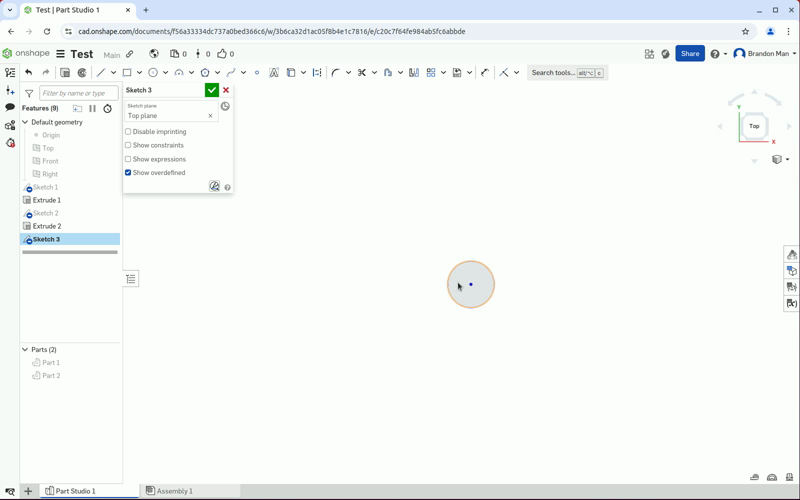
scroll(6)
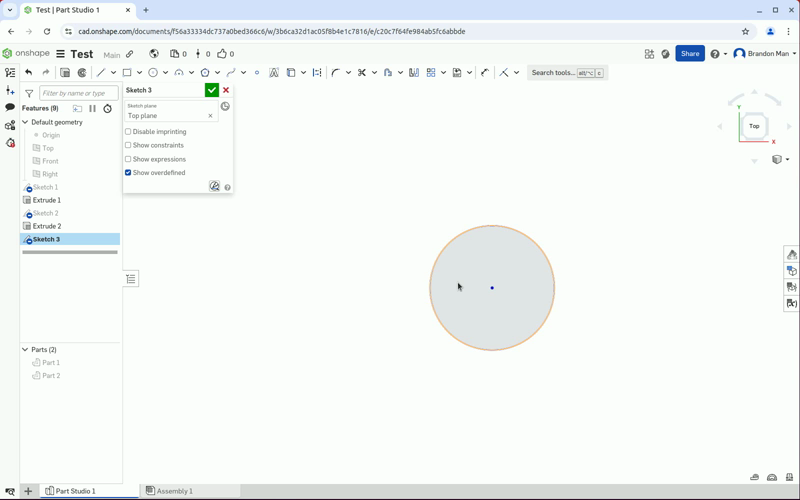
click(458, 282)
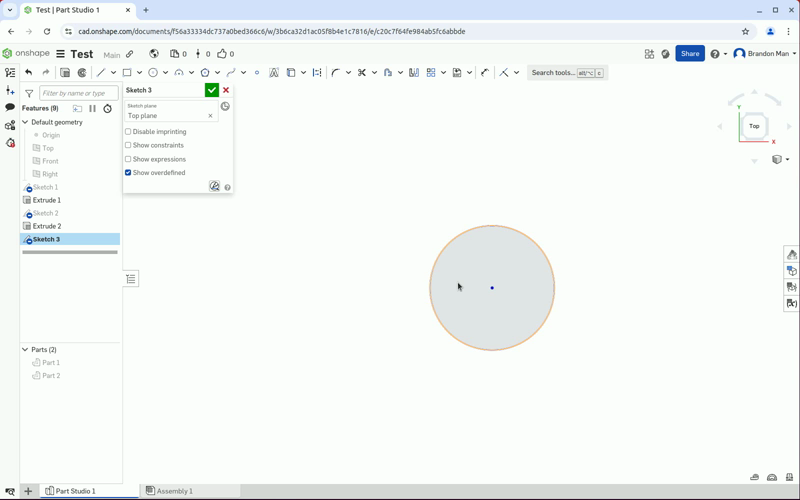
scroll(-6)
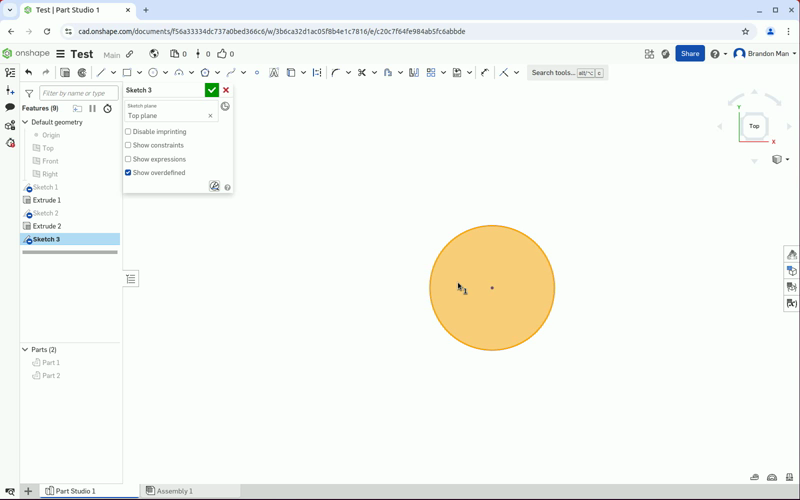
scroll(-6)
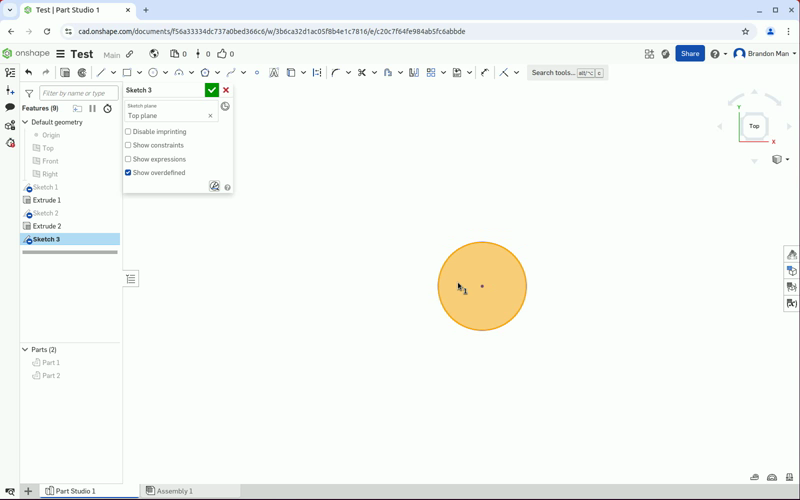
scroll(-6)
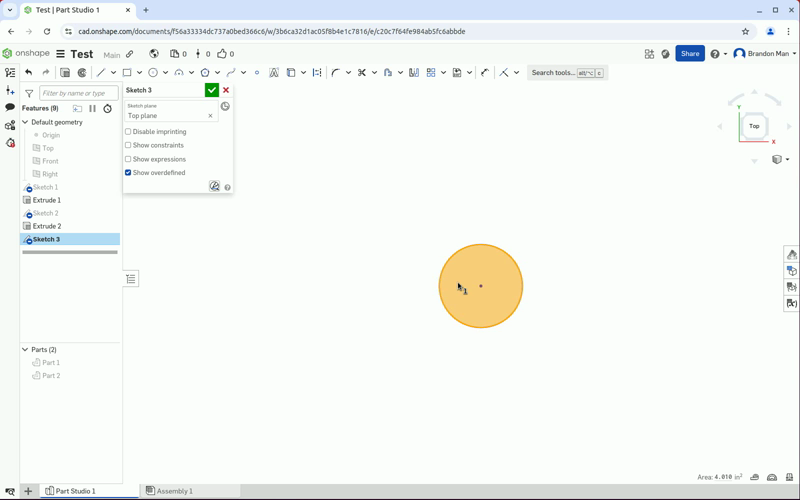
scroll(-6)
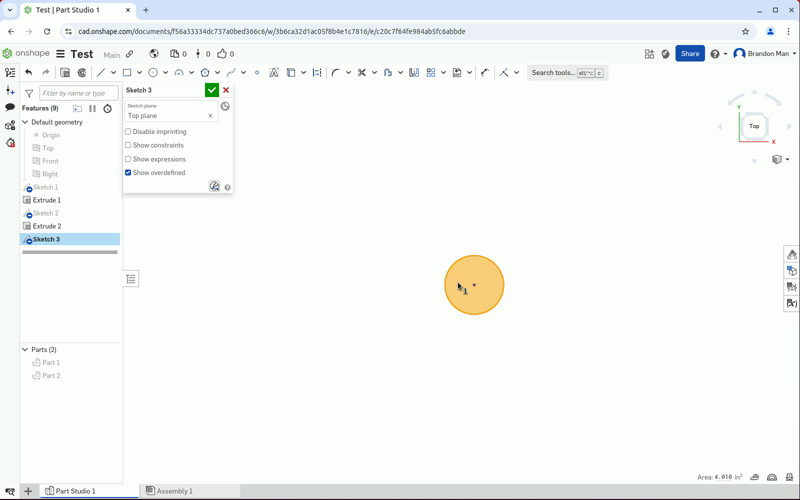
scroll(-6)
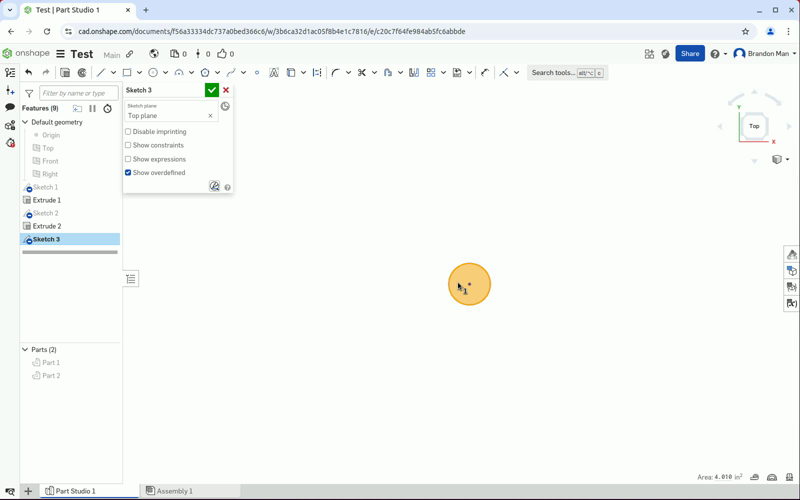
scroll(-6)
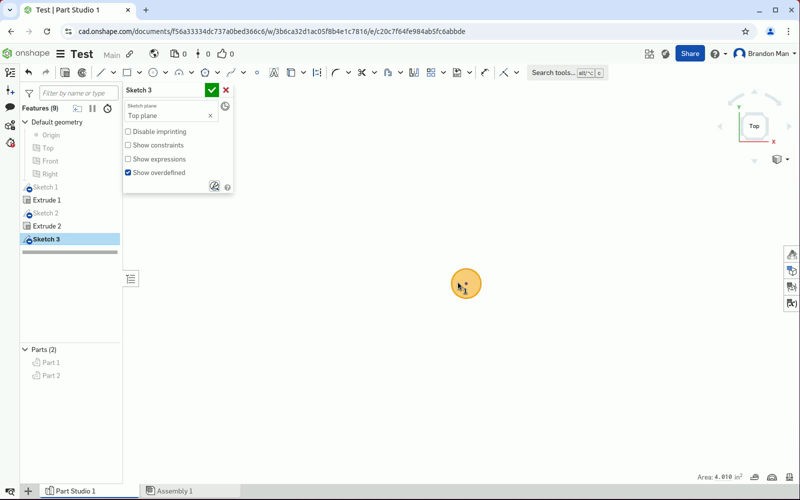
scroll(-6)
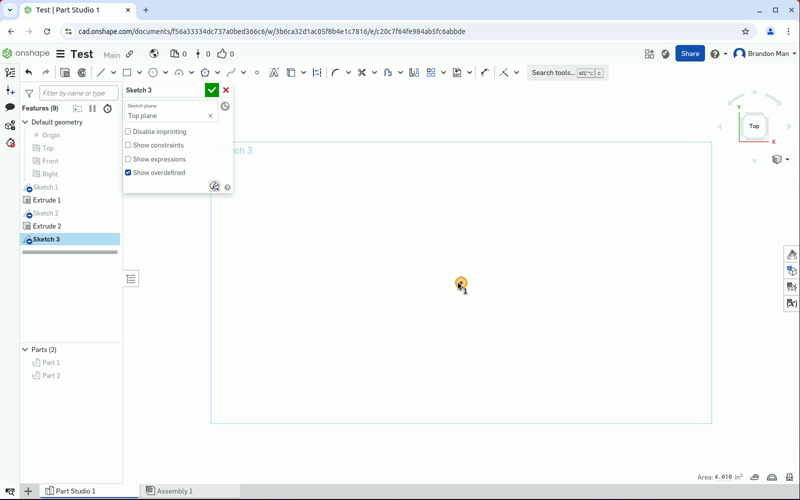
mouse_move(73, 352)
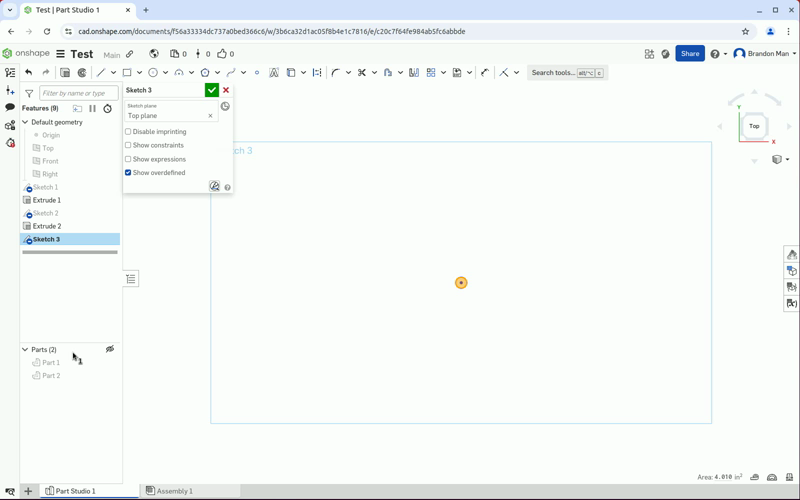
key(shift+y)
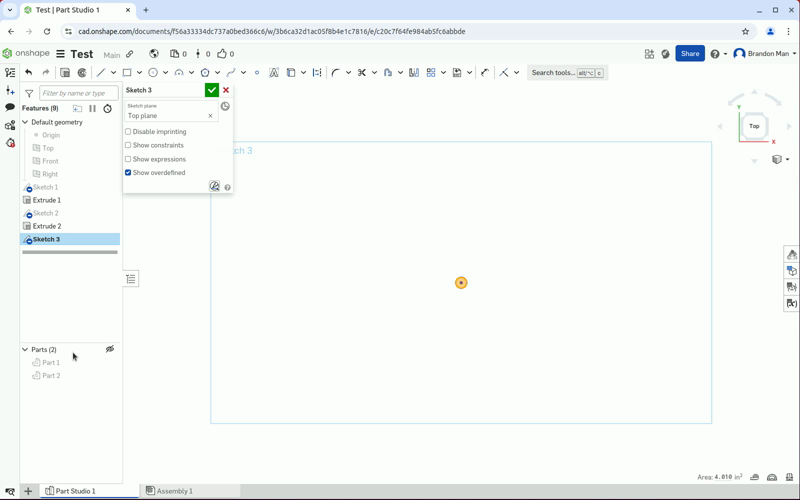
key(shift+e)
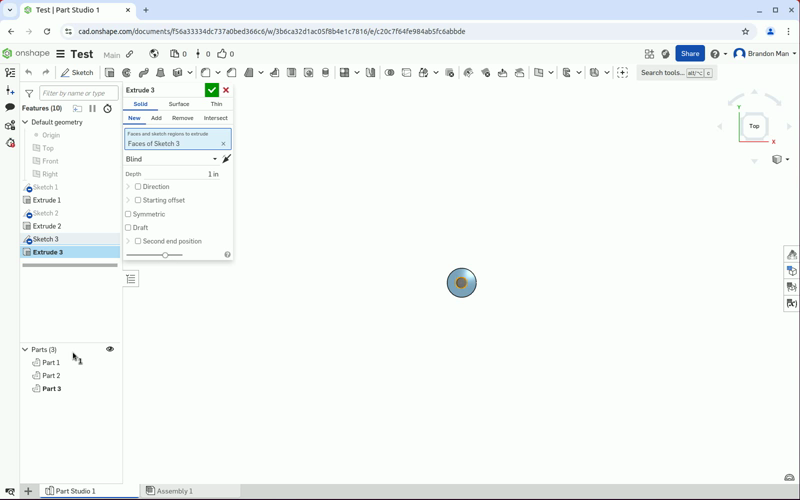
mouse_move(143, 106)
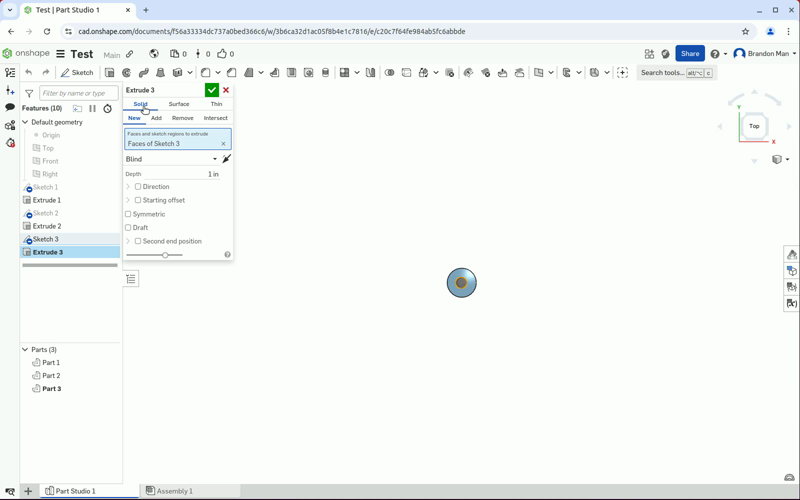
click(143, 106)
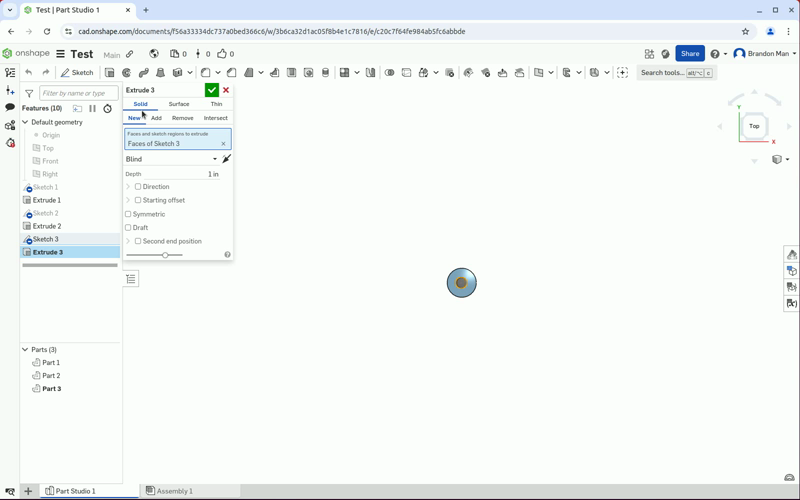
mouse_move(137, 120)
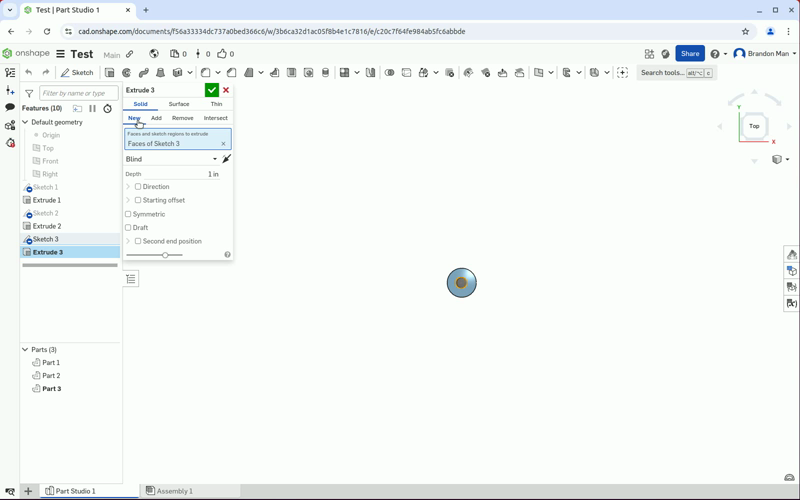
click(137, 120)
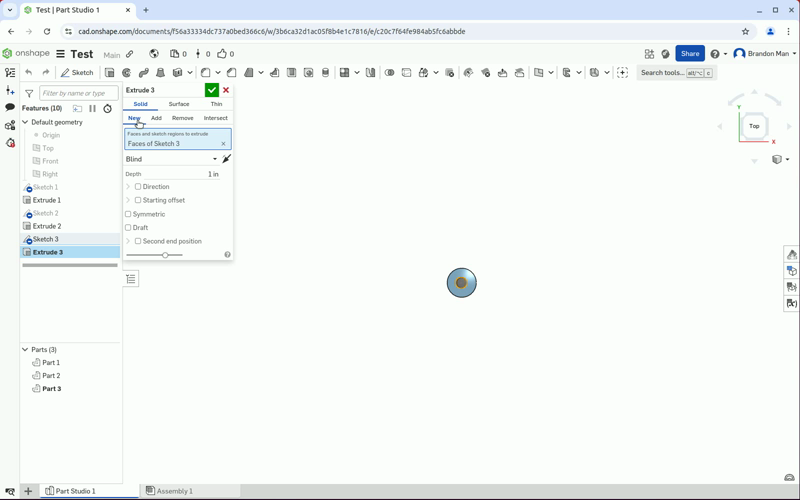
key(tab, 4)
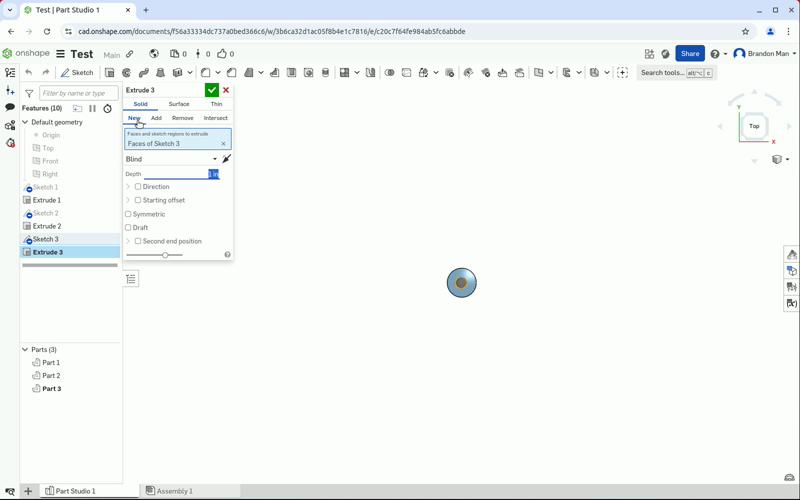
text(-0.722)
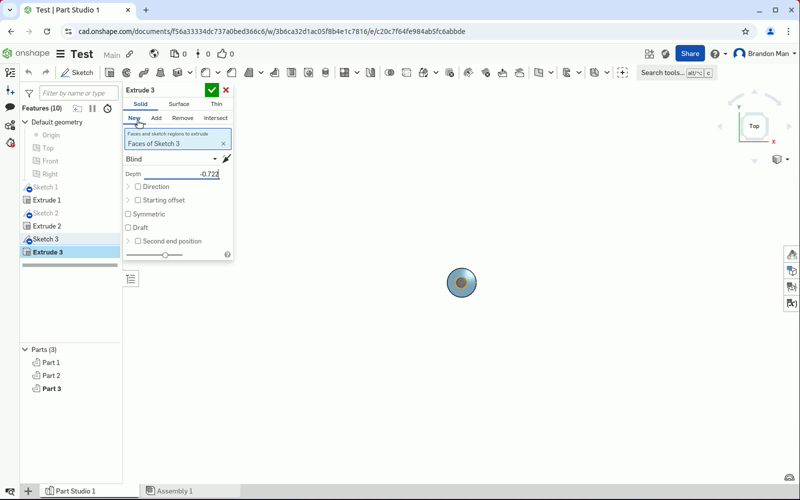
key(enter)
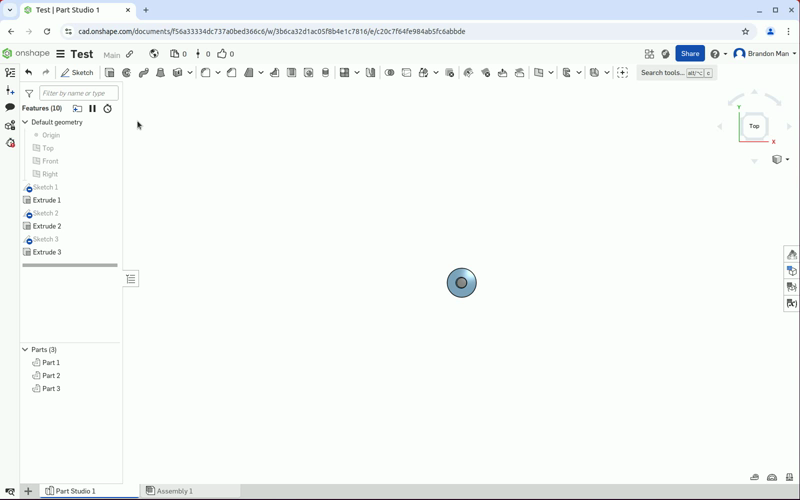
key(shift+h)
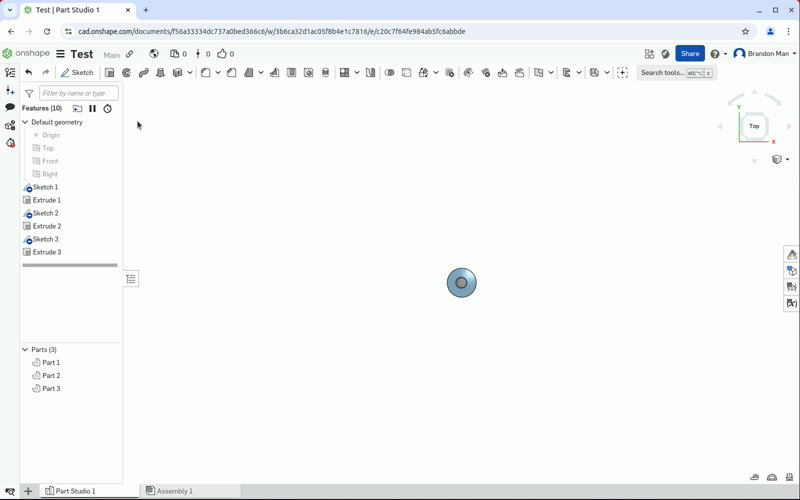
key(shift+h)
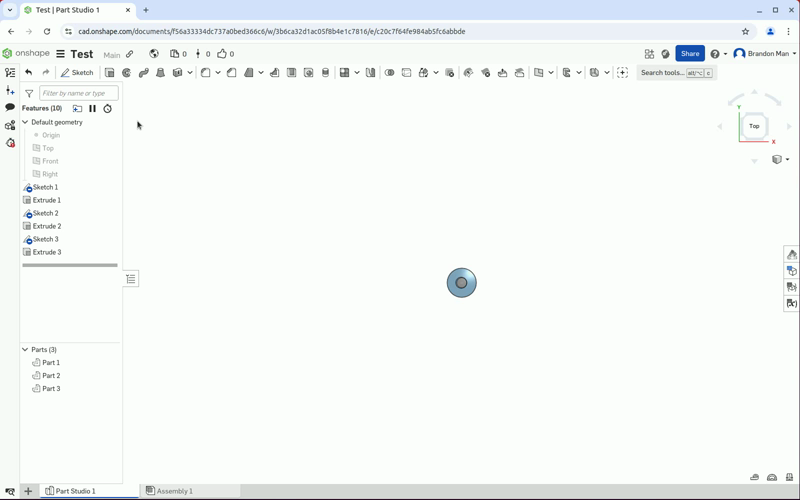
key(shift+7)
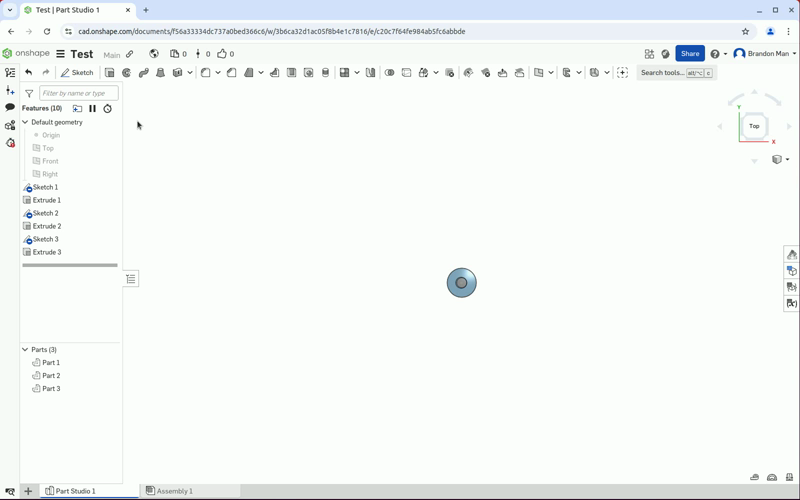
key(up, 3)
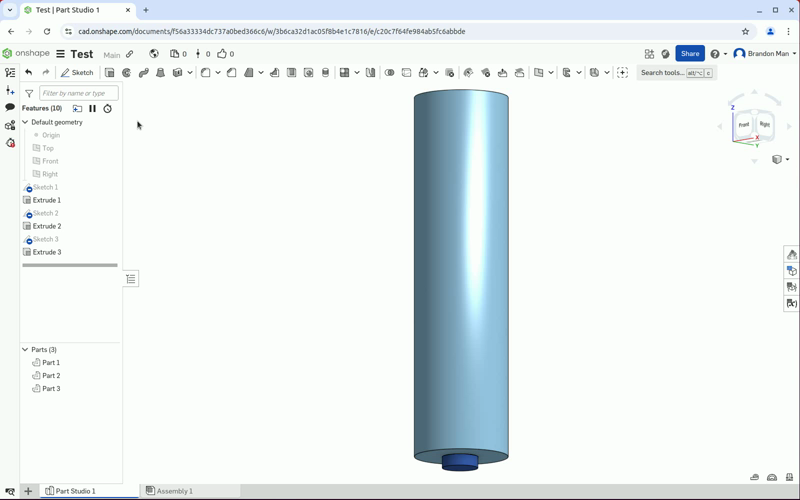
key(left, 3)
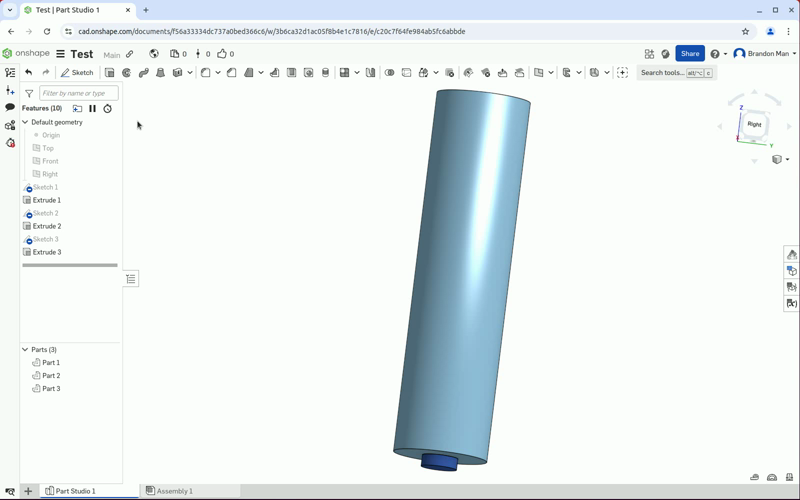
key(right, 3)
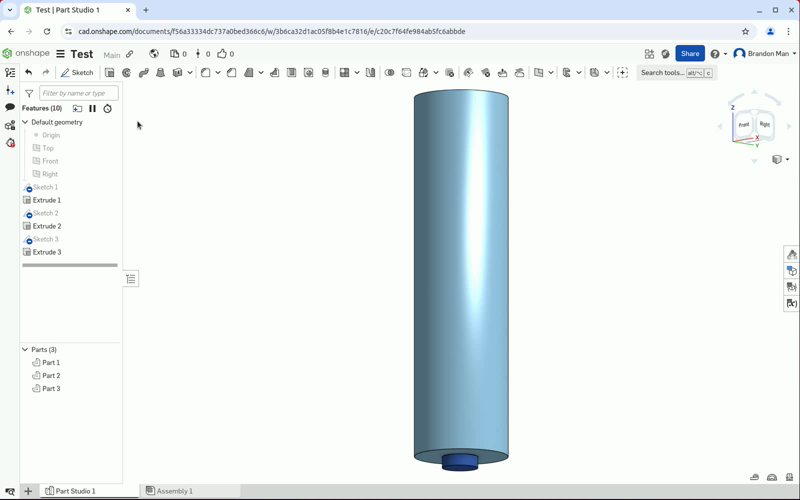
key(down, 3)
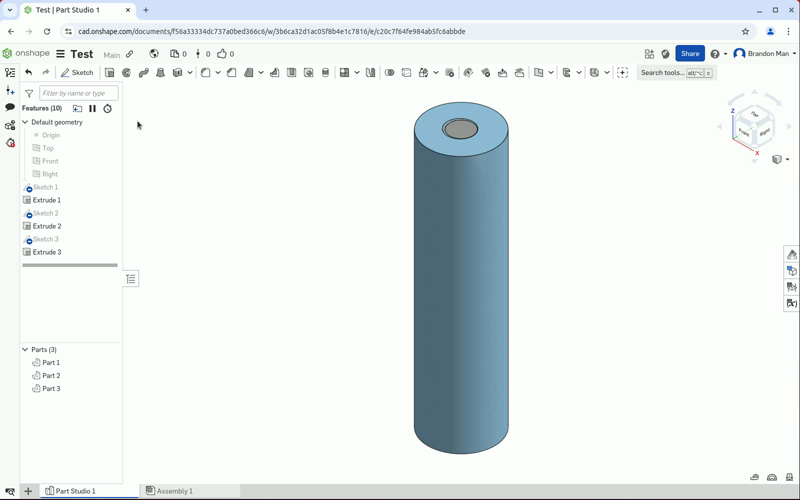
mouse_move(73, 189)
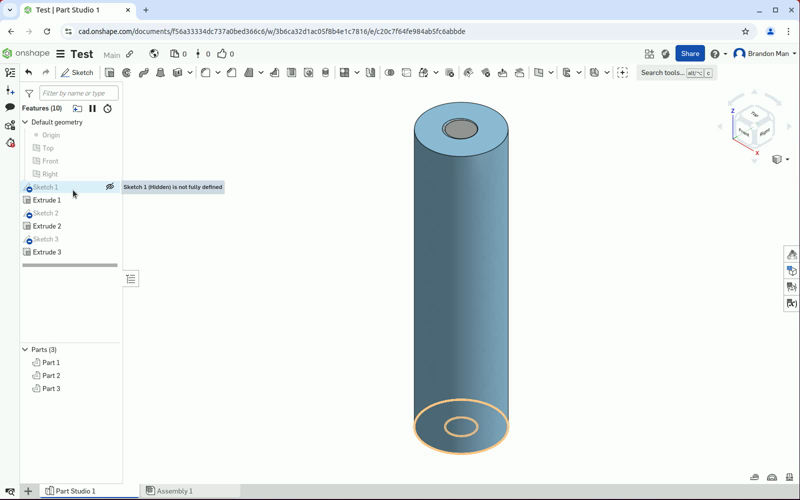
click(73, 189)